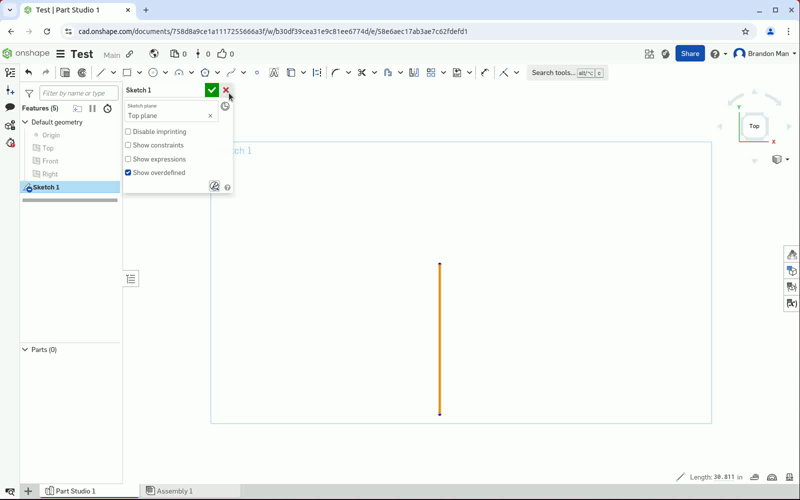
key(shift+h)
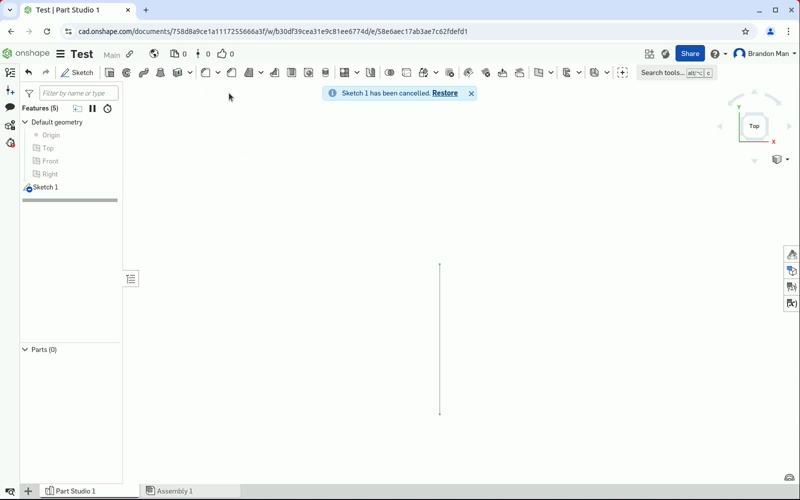
key(shift+s)
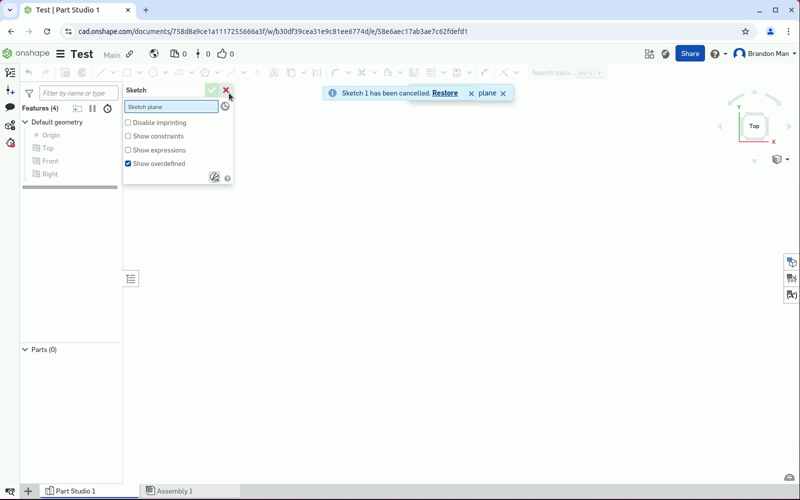
mouse_move(73, 150)
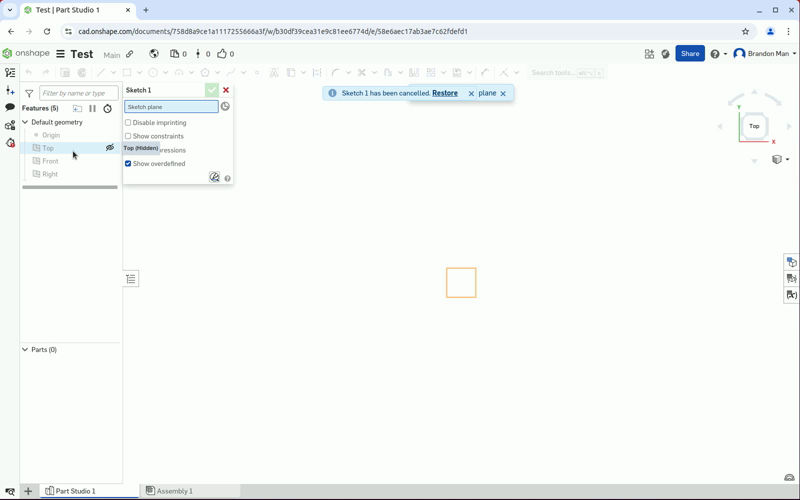
click(73, 150)
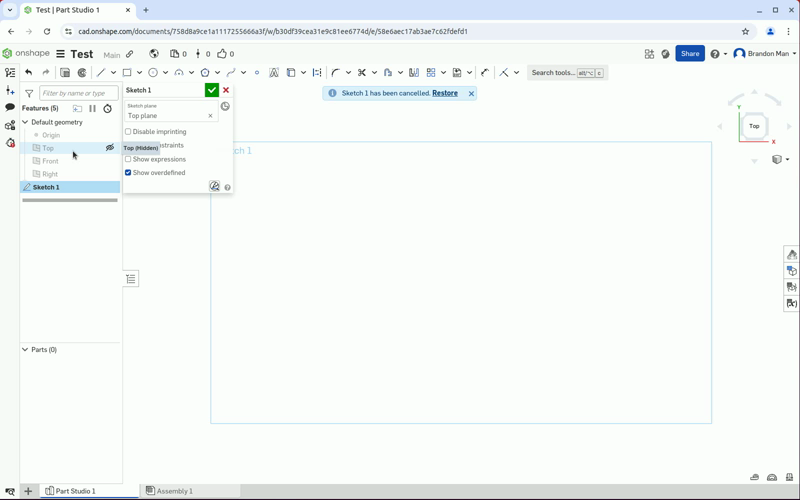
mouse_move(73, 352)
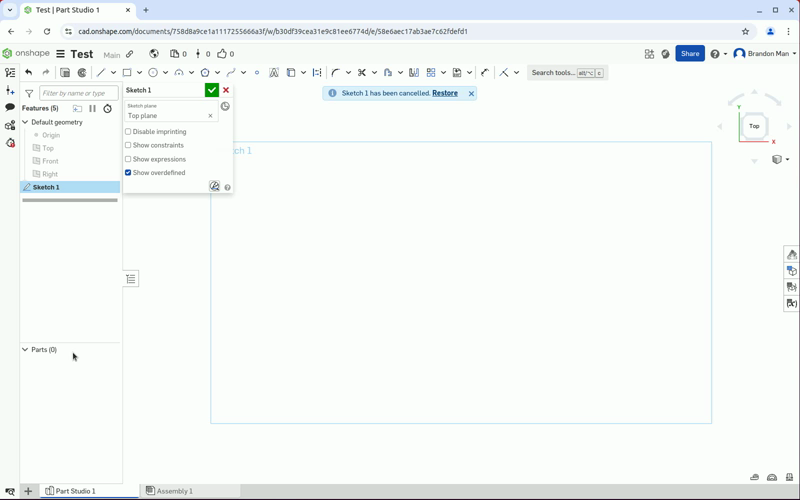
key(y)
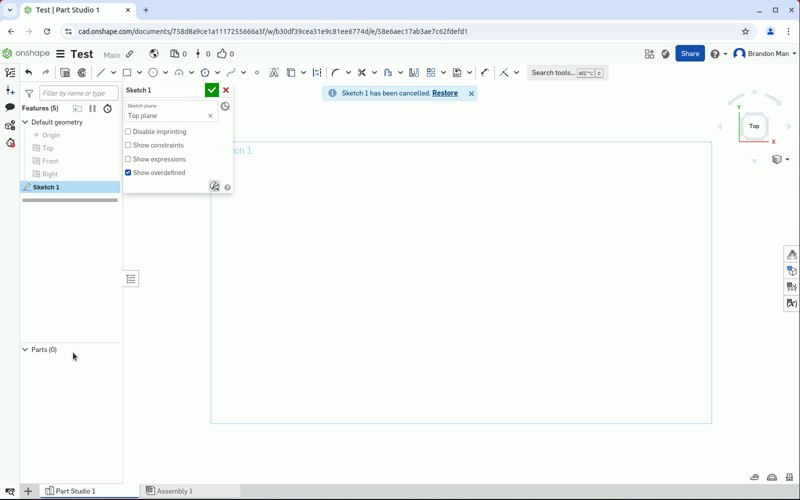
key(c)
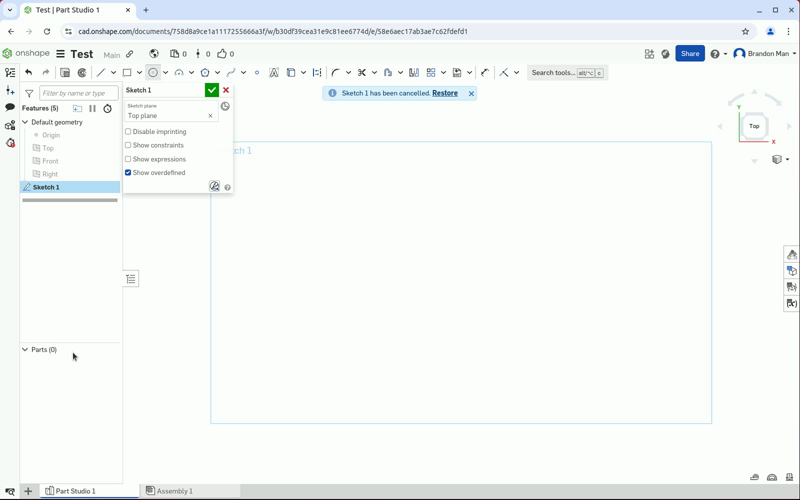
key_down(shift)
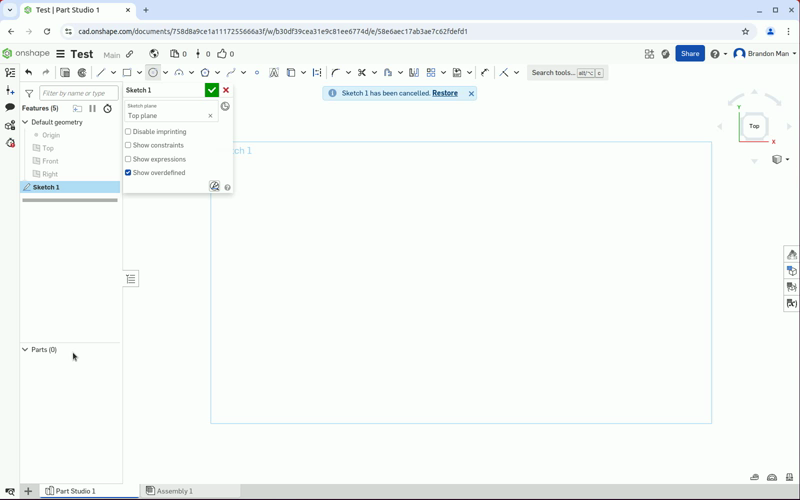
mouse_move(460, 282)
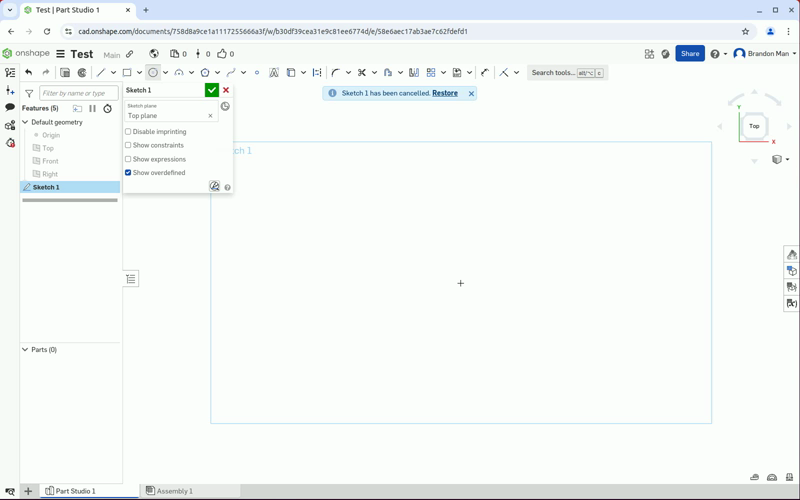
click(460, 282)
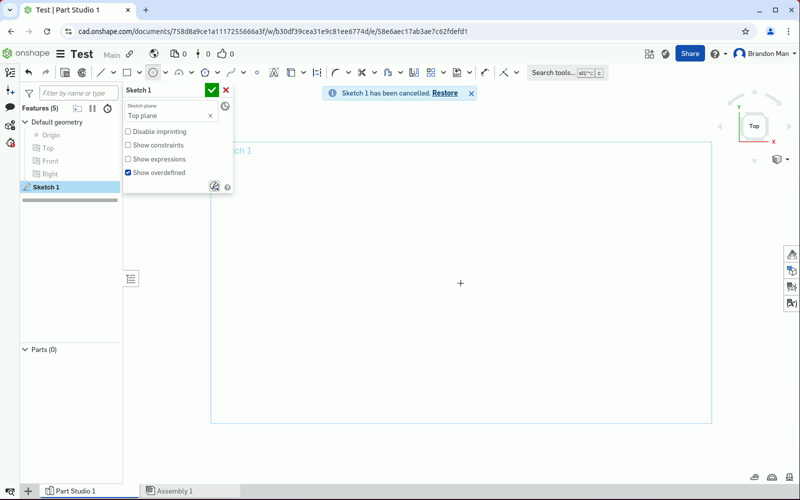
key_up(shift)
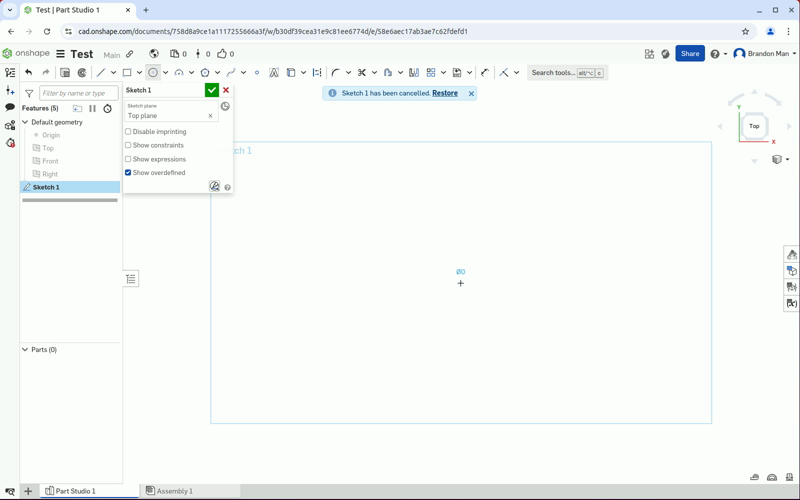
mouse_move(487, 282)
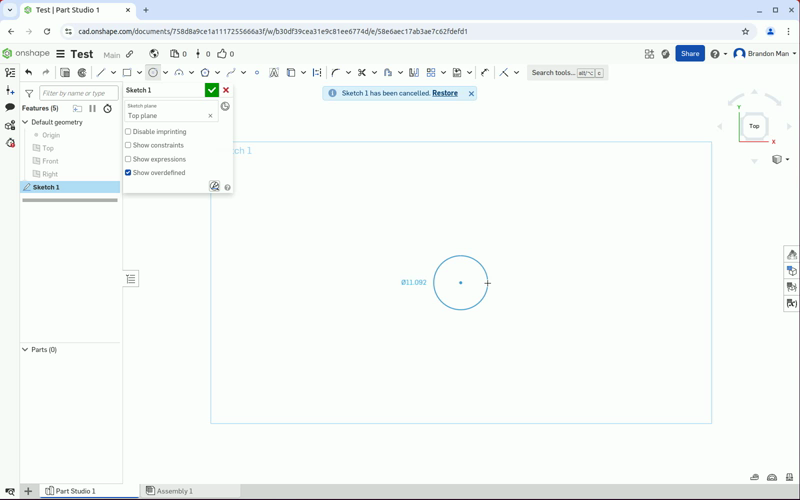
click(487, 282)
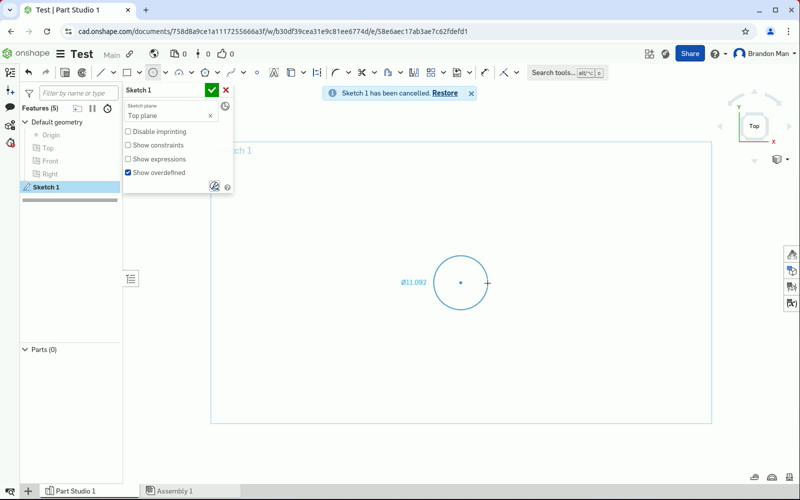
key(esc)
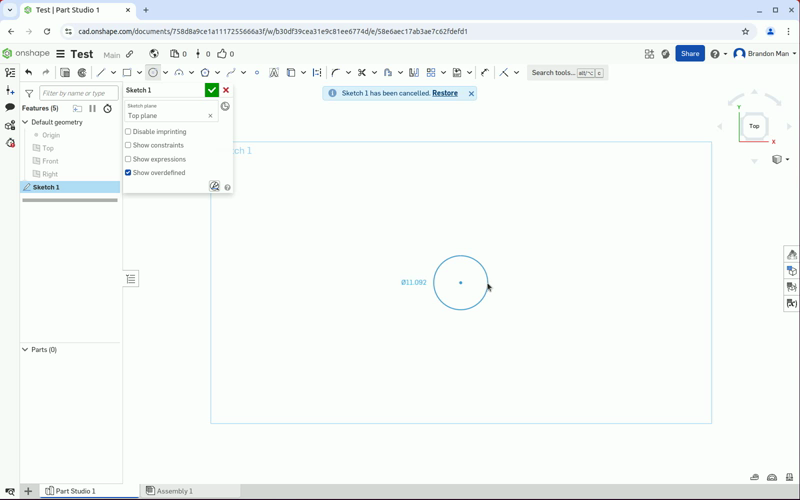
key(c)
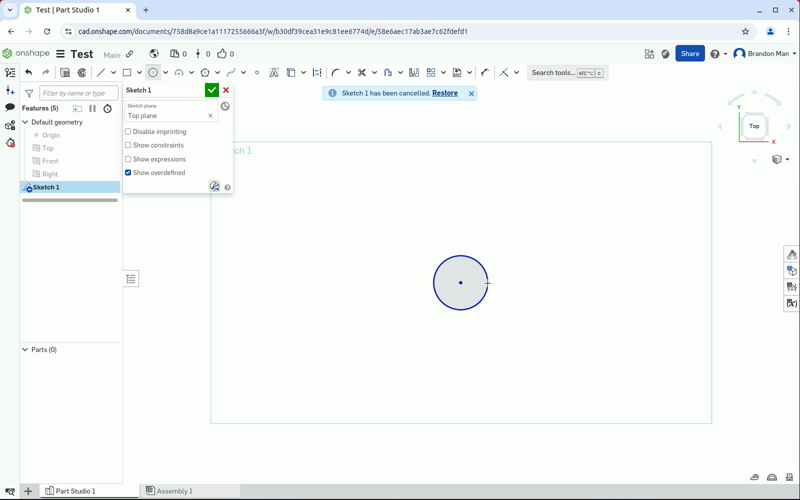
key_down(shift)
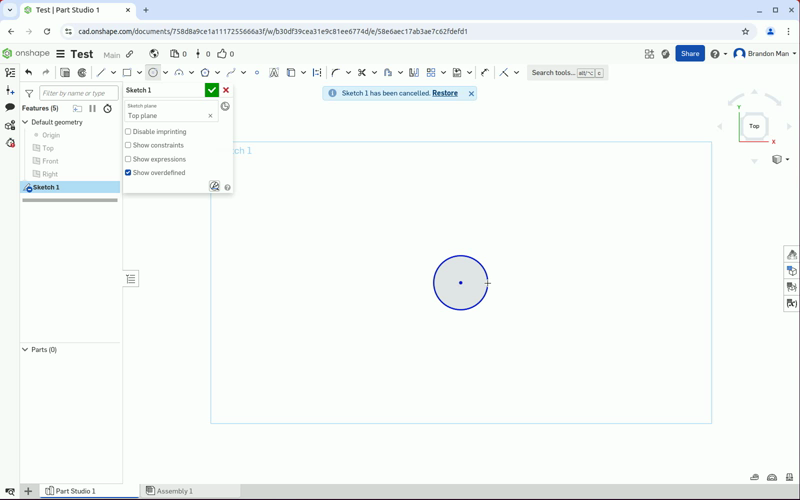
mouse_move(460, 282)
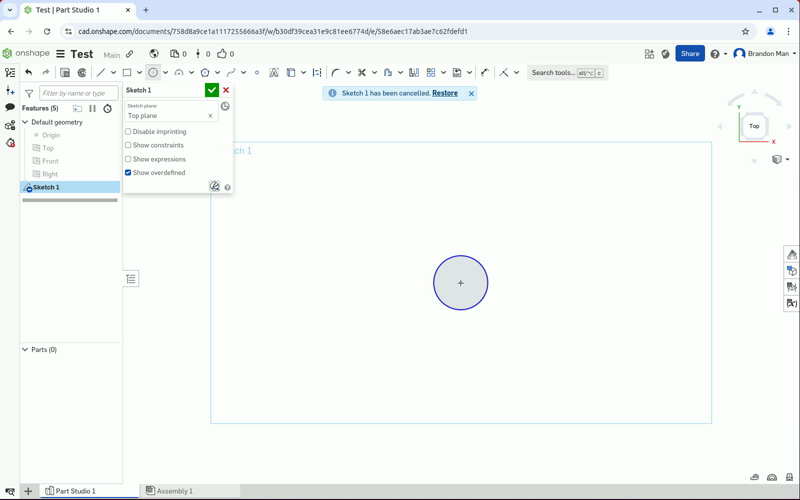
click(460, 282)
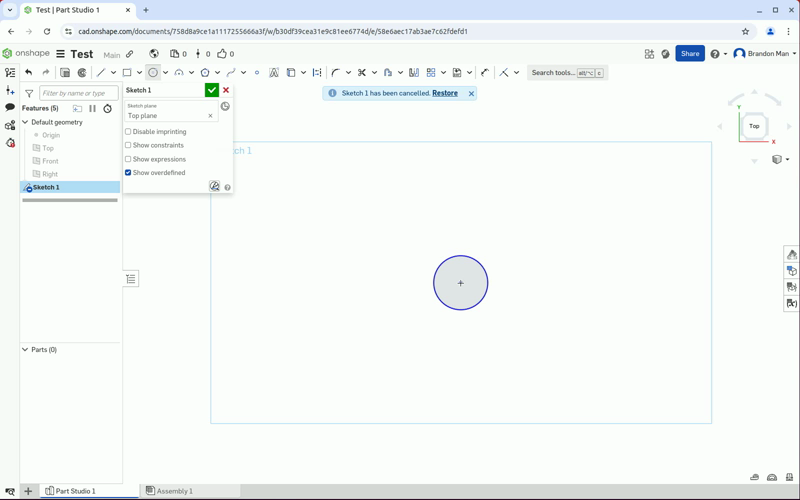
key_up(shift)
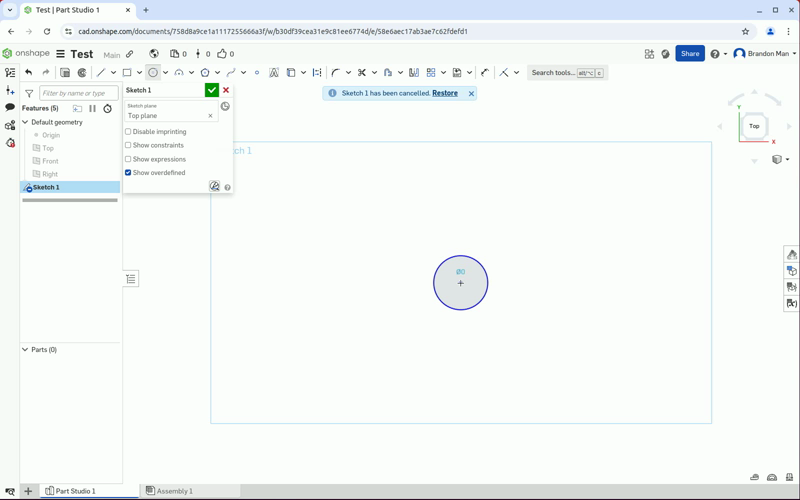
mouse_move(474, 282)
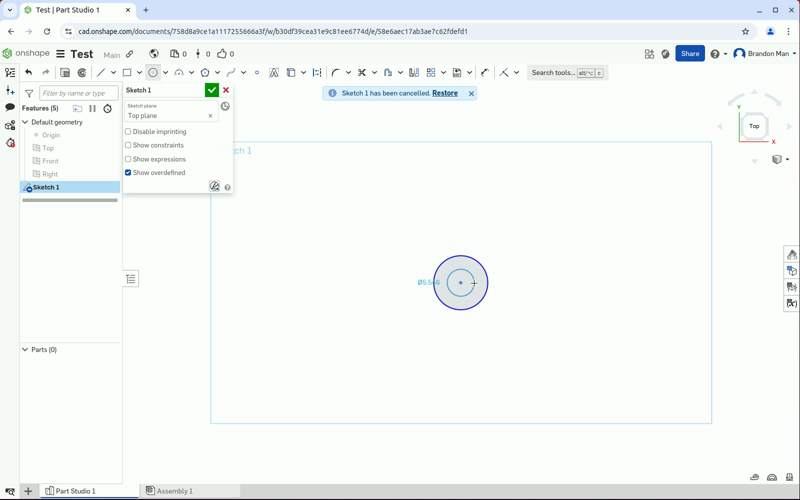
click(474, 282)
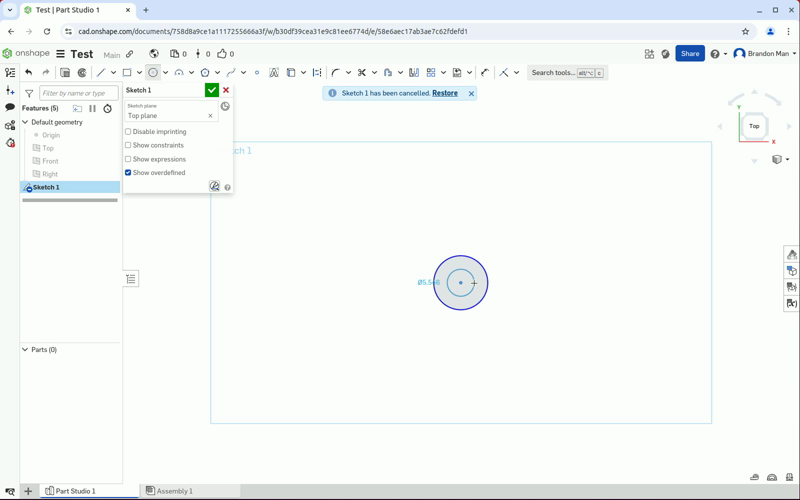
key(esc)
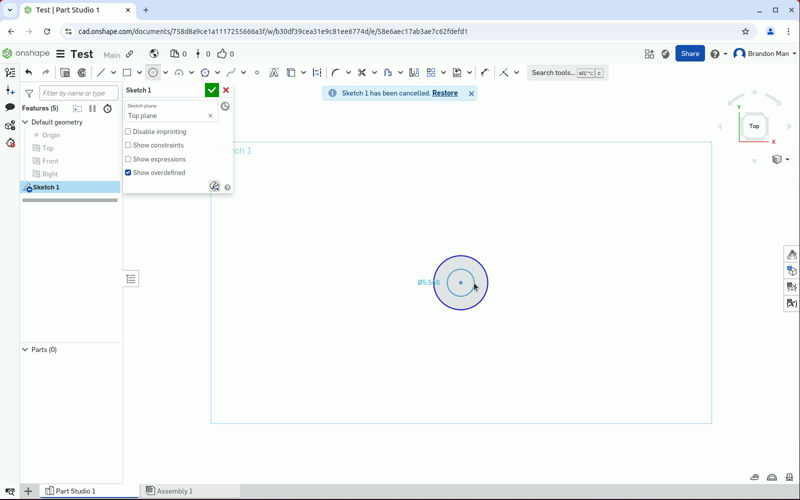
mouse_move(454, 263)
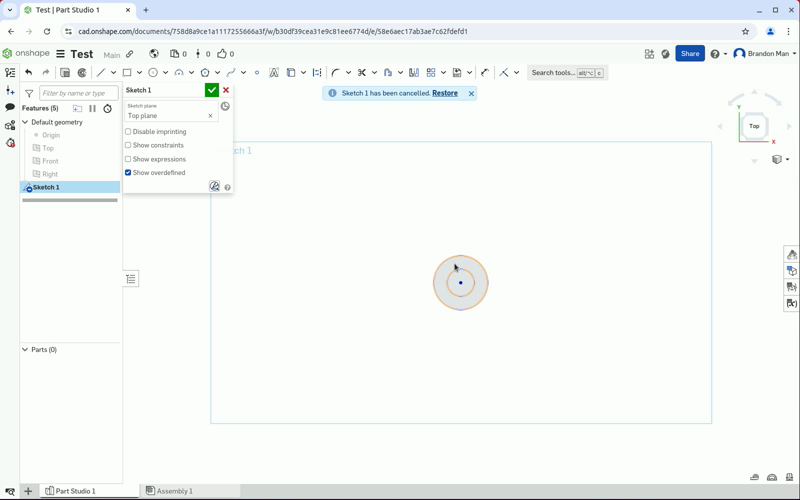
scroll(6)
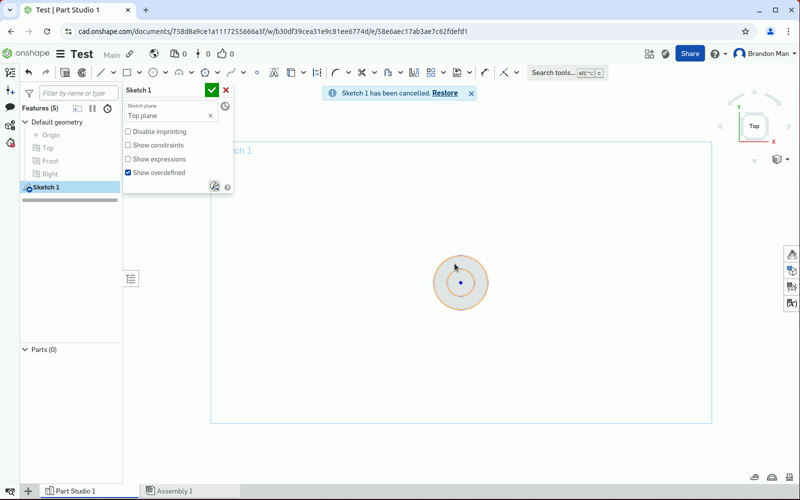
scroll(6)
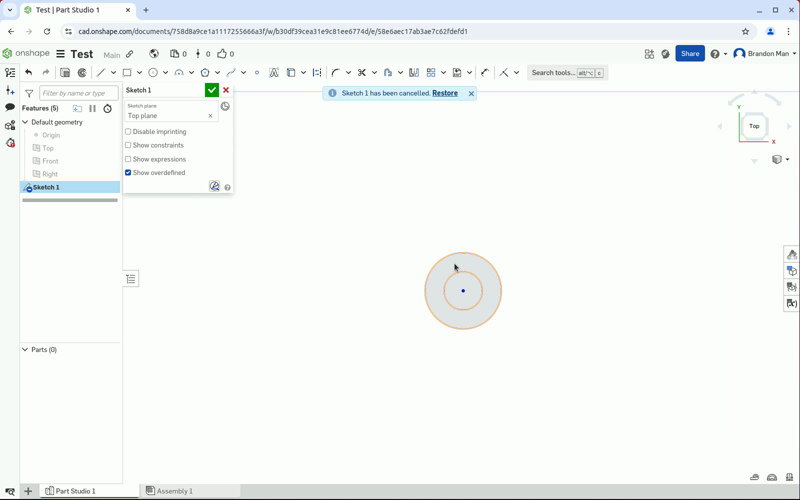
scroll(6)
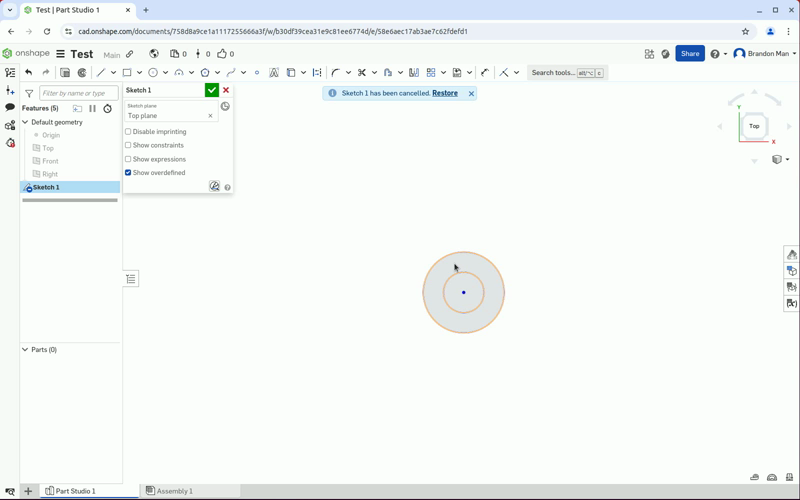
scroll(6)
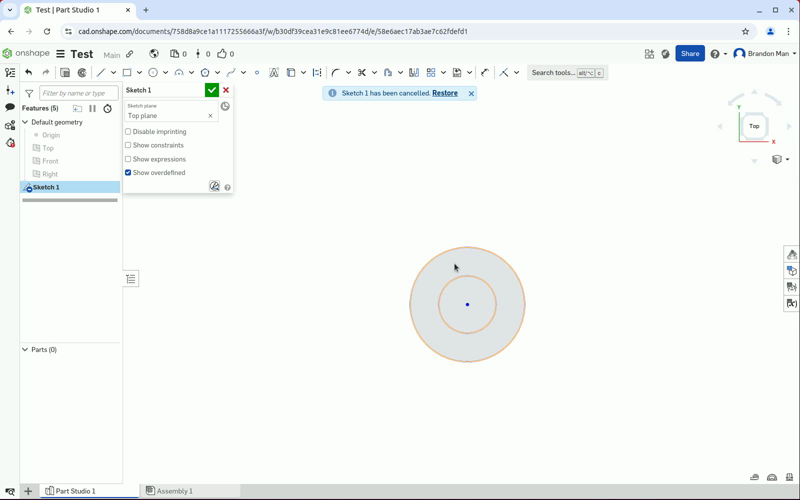
scroll(6)
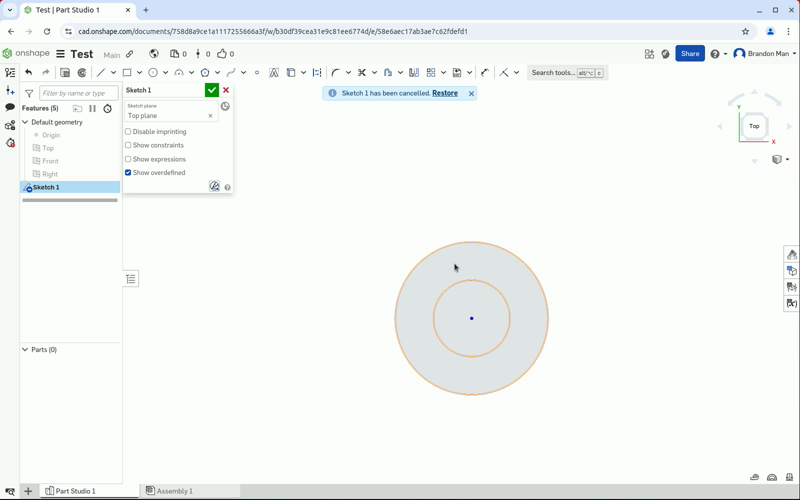
scroll(6)
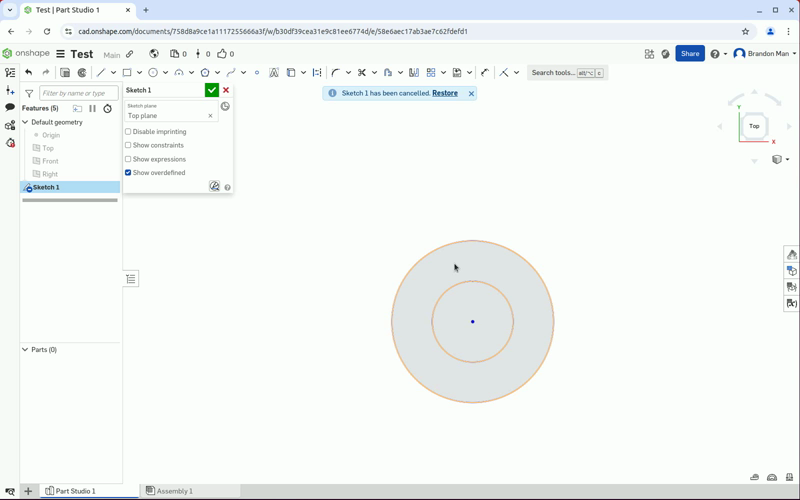
scroll(6)
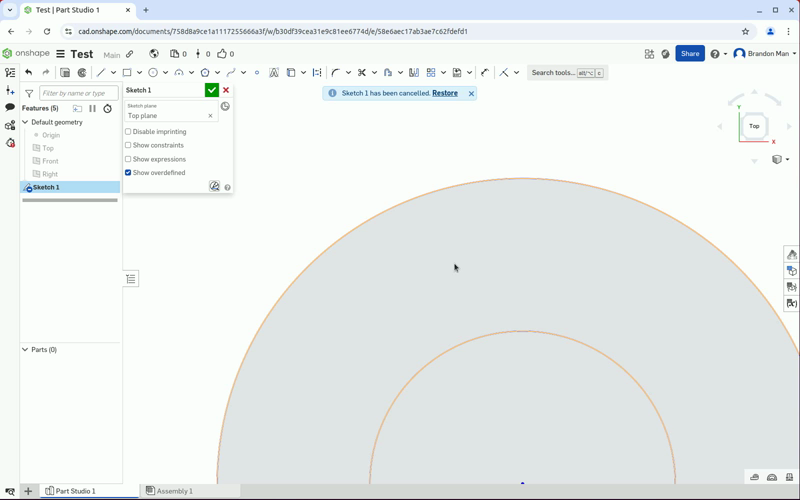
click(454, 263)
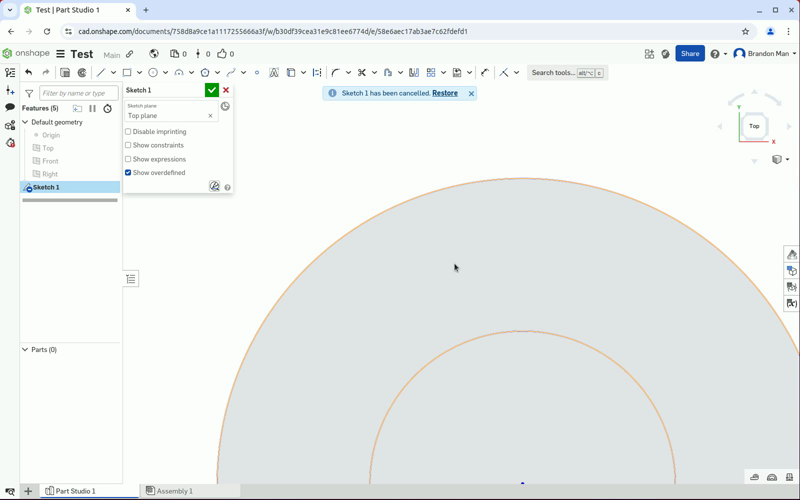
scroll(-6)
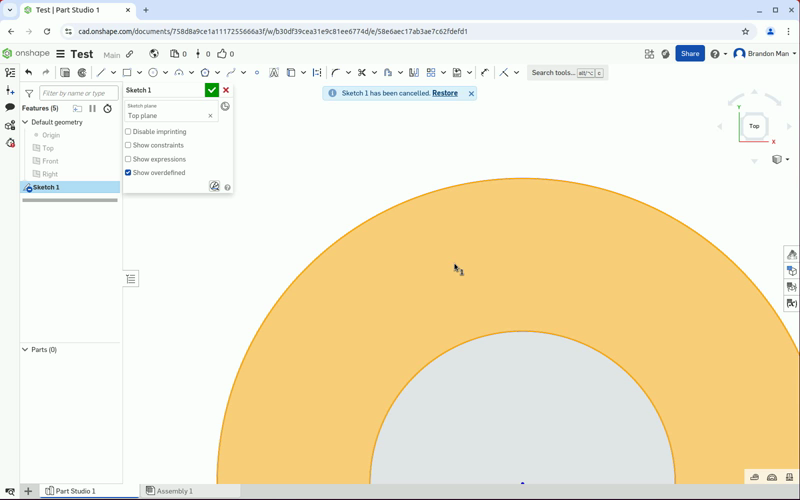
scroll(-6)
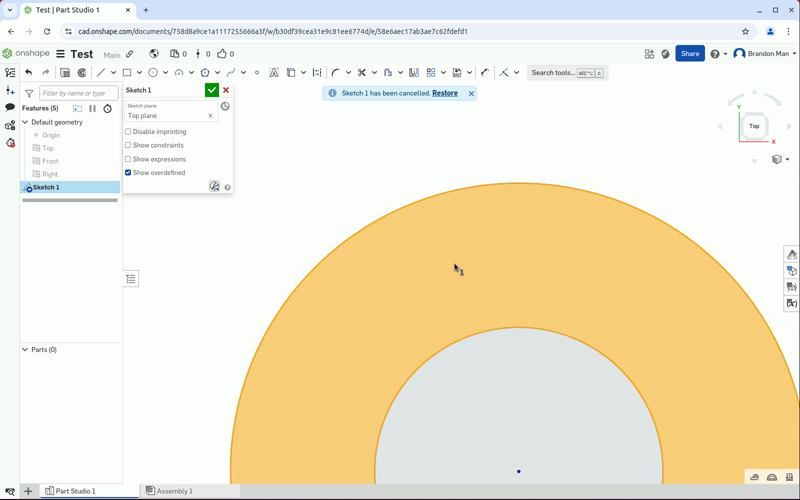
scroll(-6)
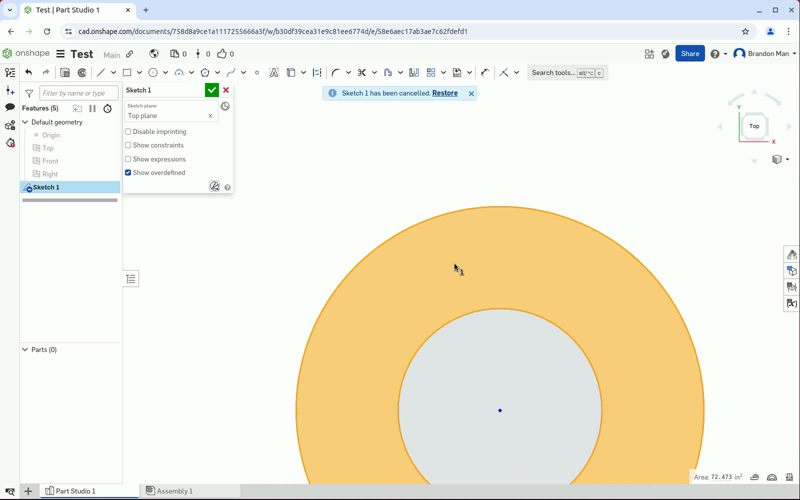
scroll(-6)
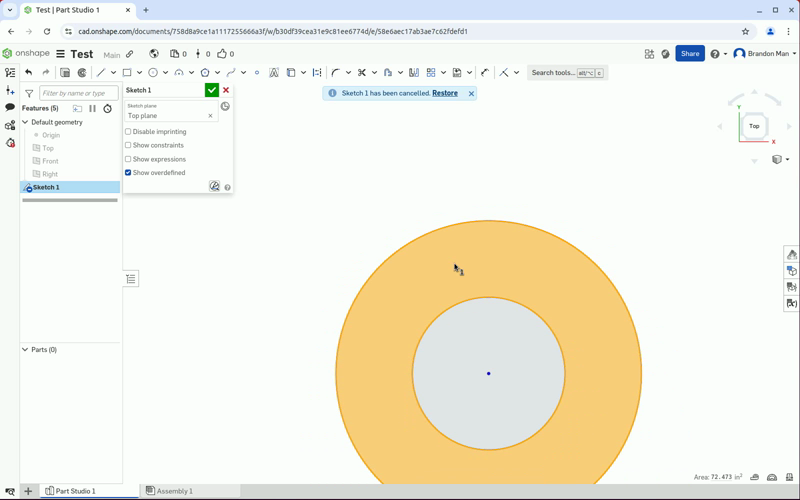
scroll(-6)
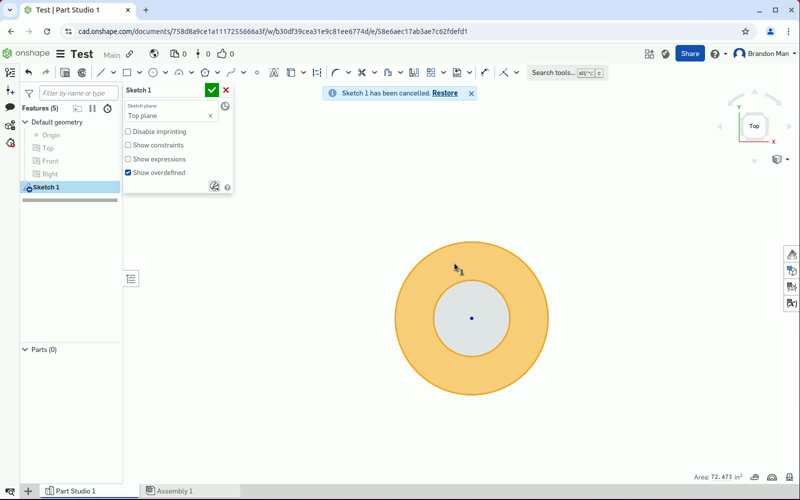
scroll(-6)
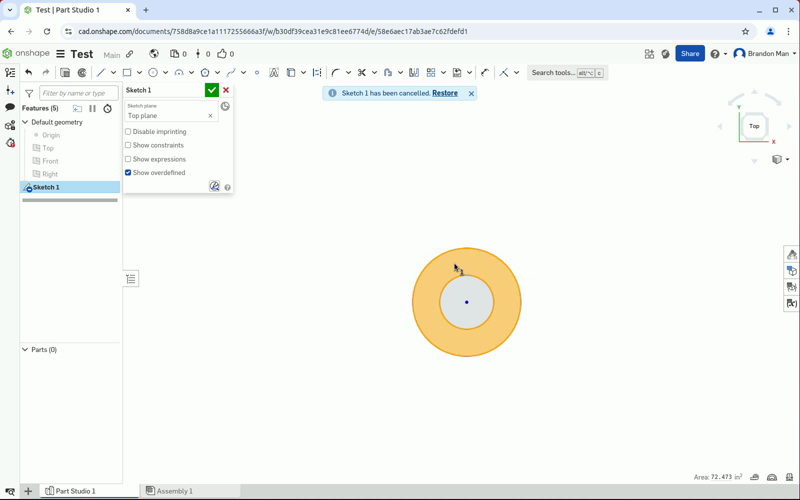
scroll(-6)
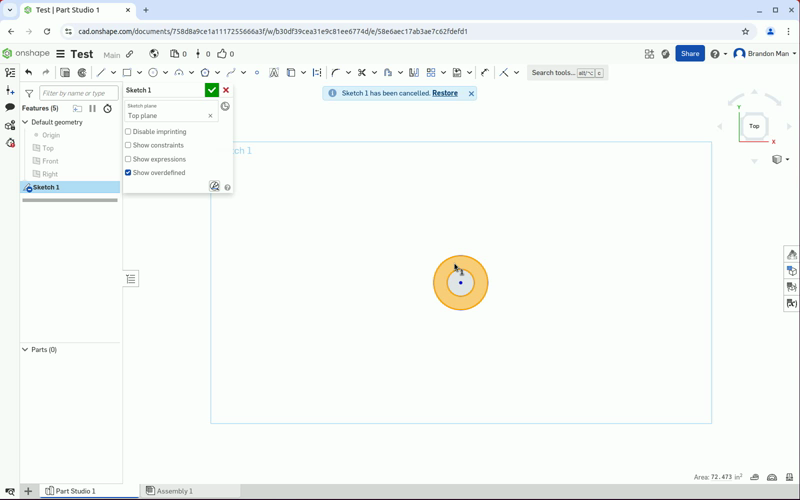
mouse_move(73, 352)
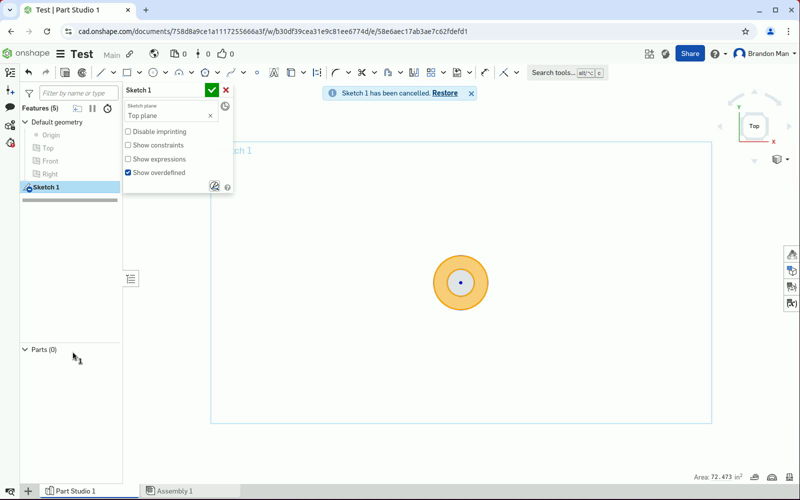
key(shift+y)
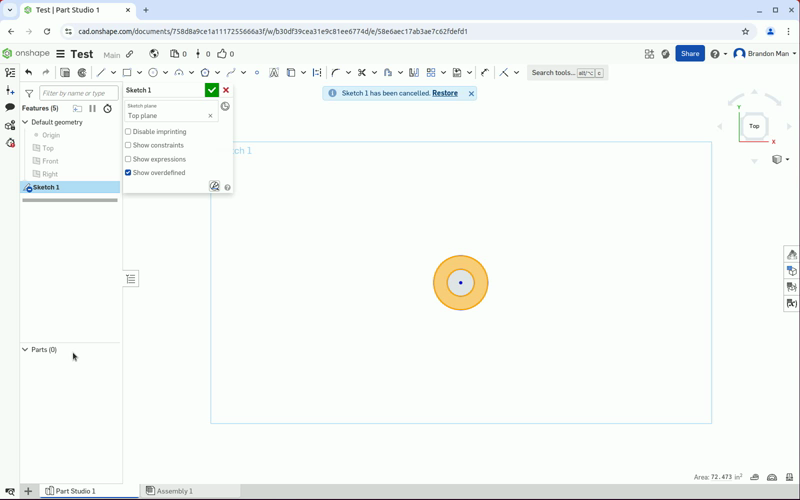
key(shift+e)
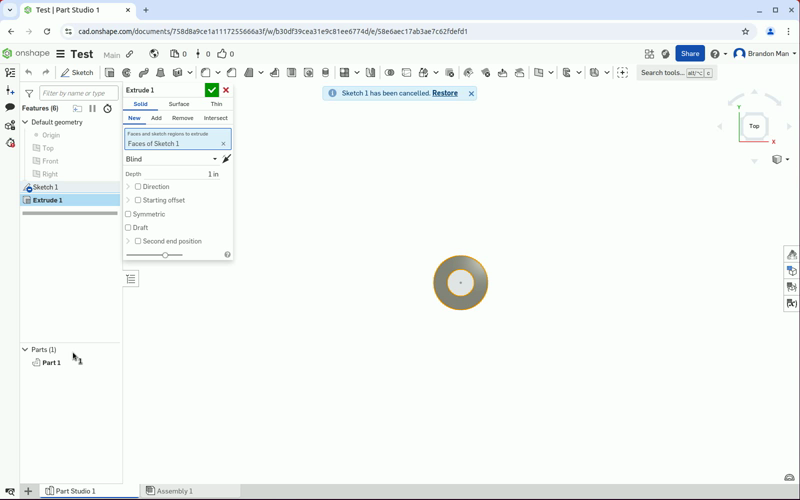
mouse_move(143, 106)
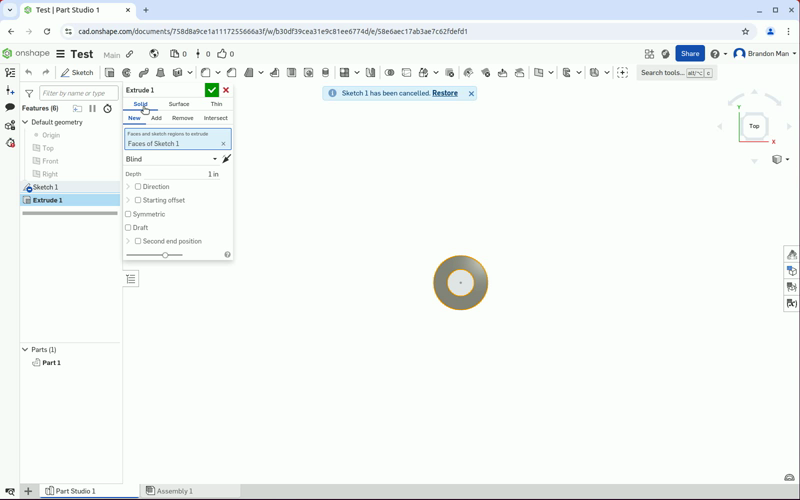
click(143, 106)
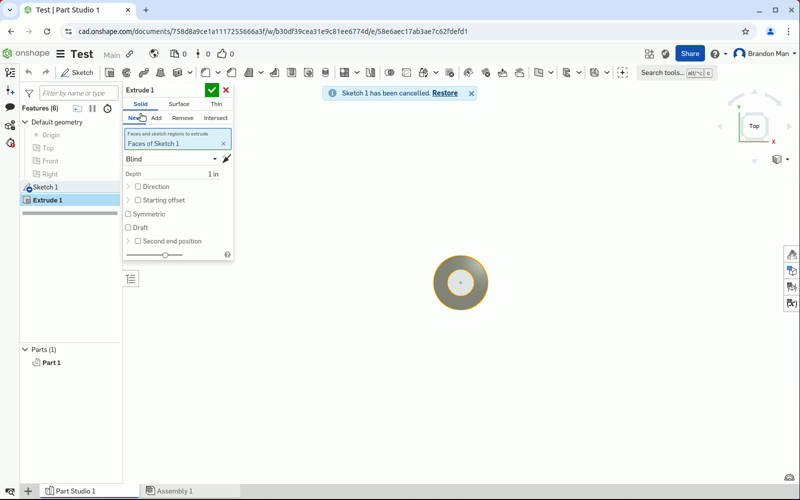
mouse_move(137, 120)
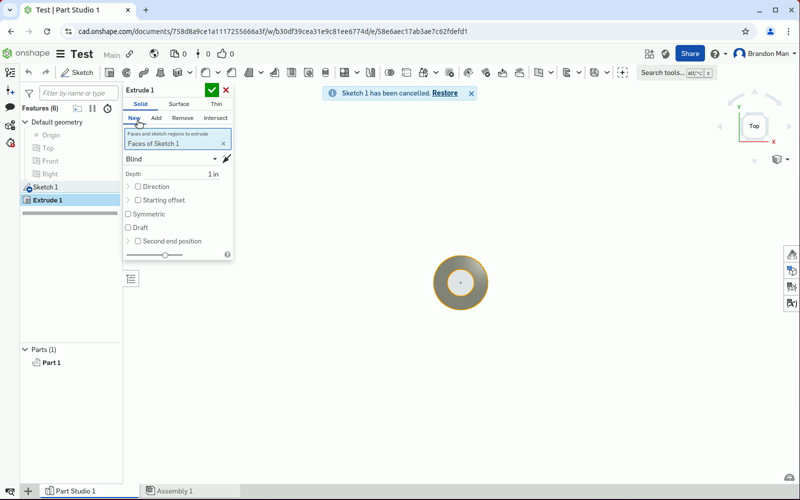
click(137, 120)
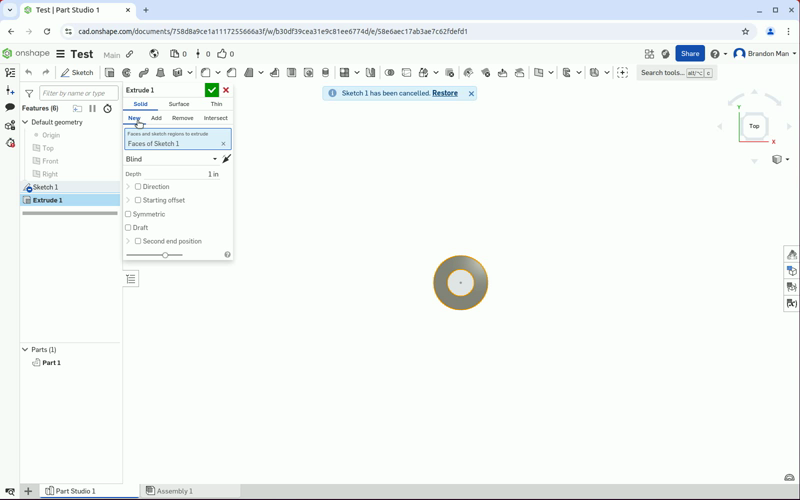
key(tab, 4)
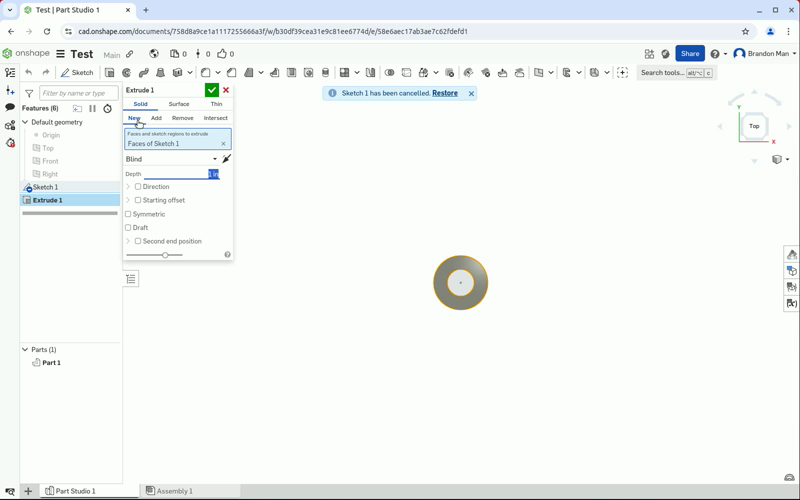
text(12.276)
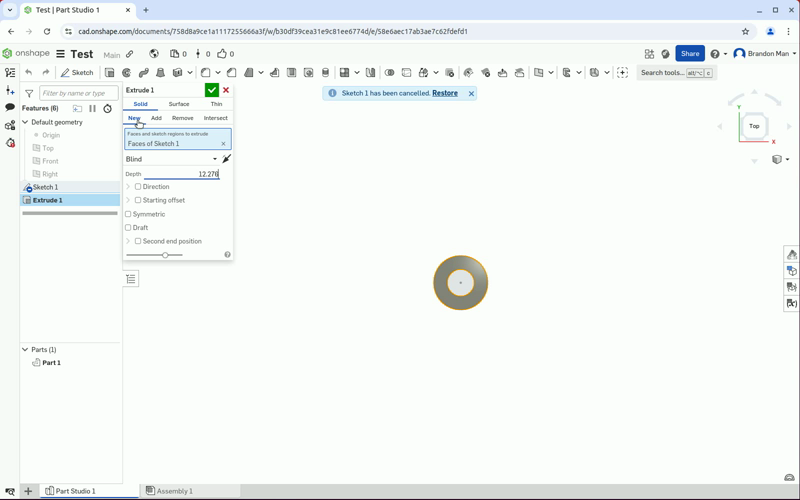
key(enter)
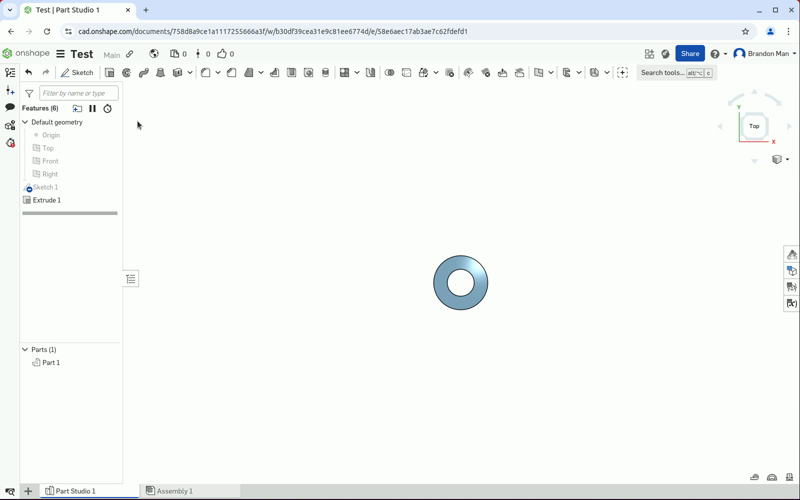
key(shift+h)
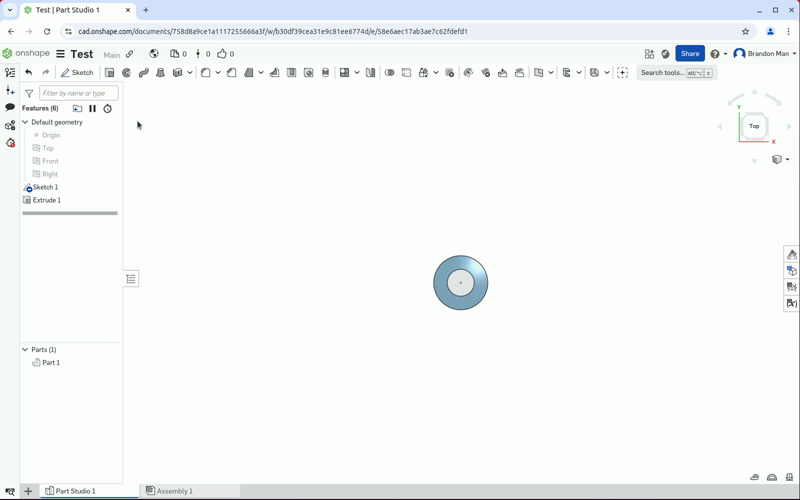
key(shift+h)
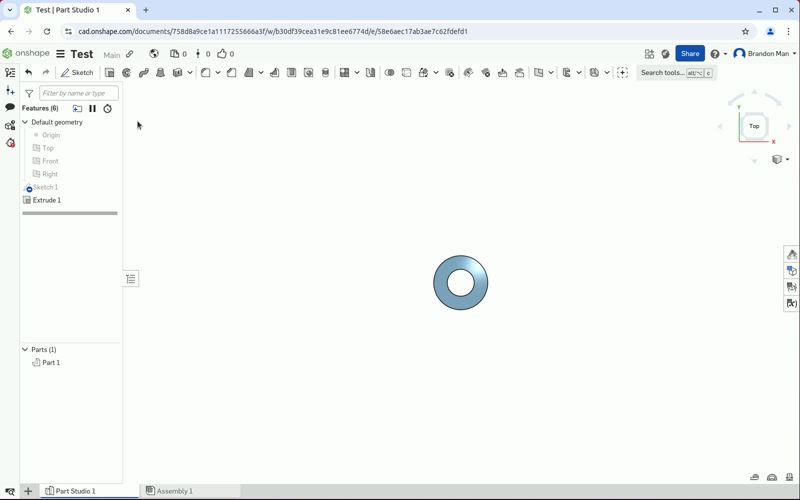
mouse_move(73, 189)
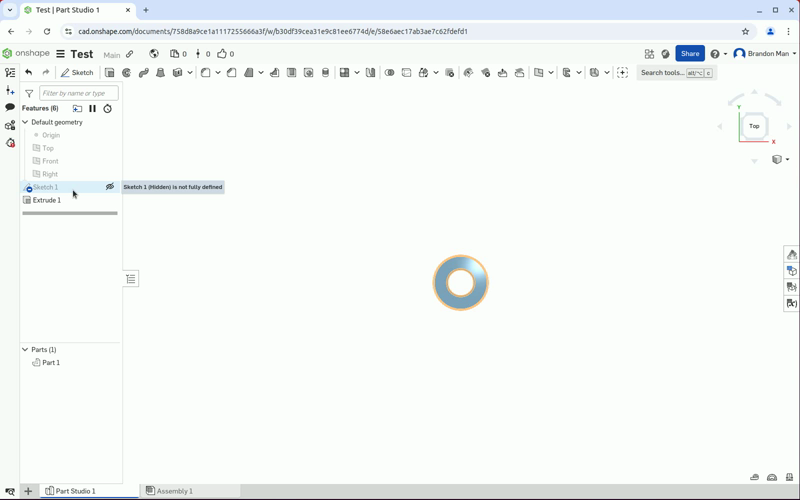
click(73, 189)
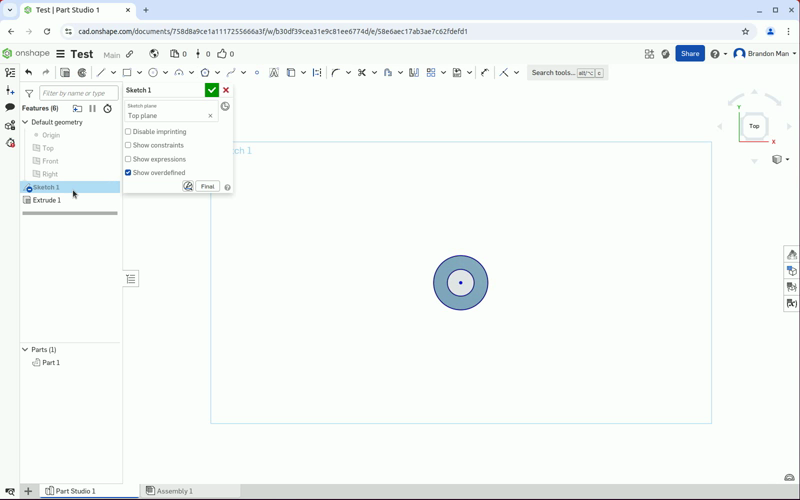
mouse_move(229, 92)
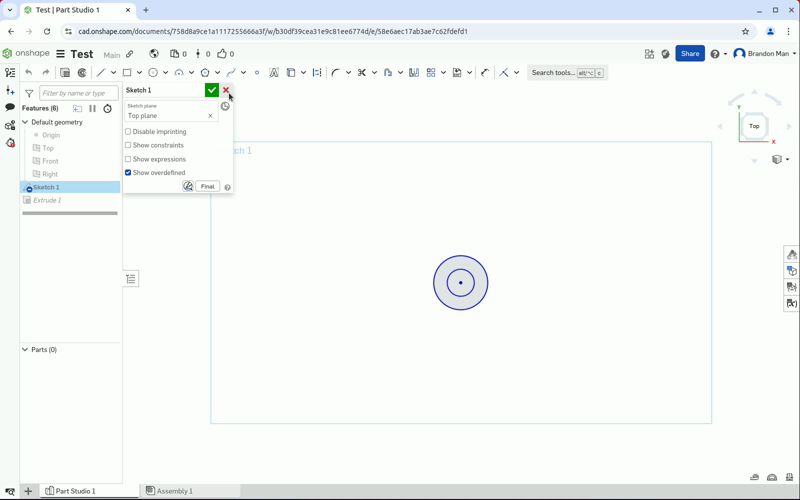
click(229, 92)
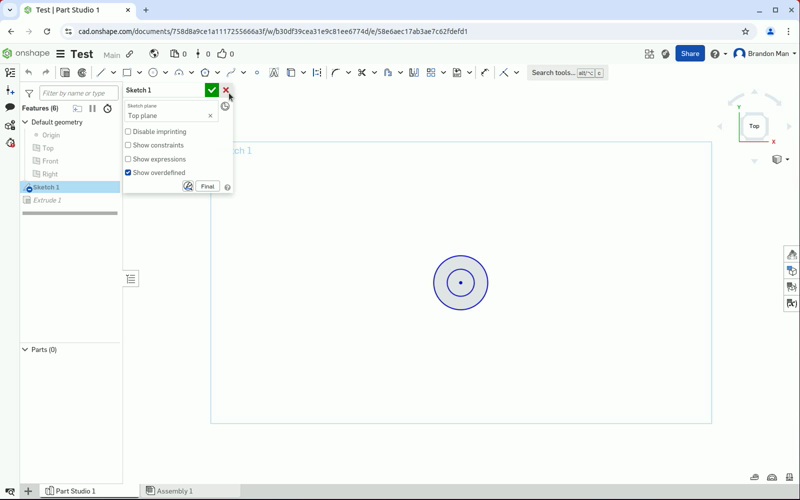
key(shift+s)
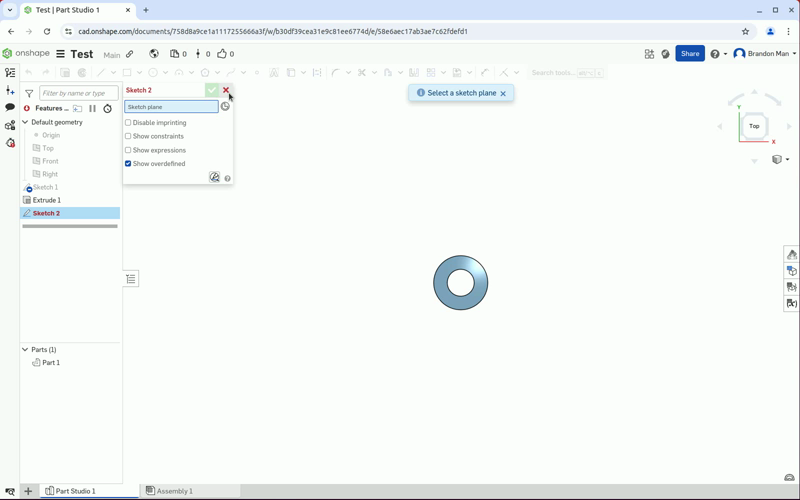
mouse_move(73, 150)
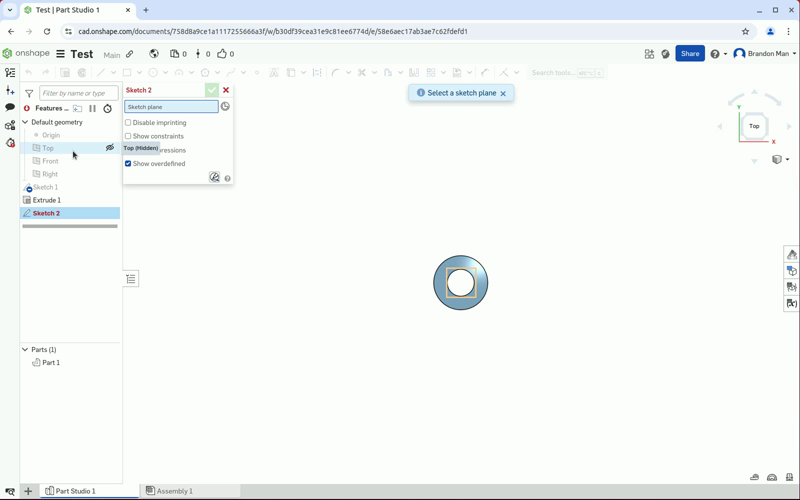
click(73, 150)
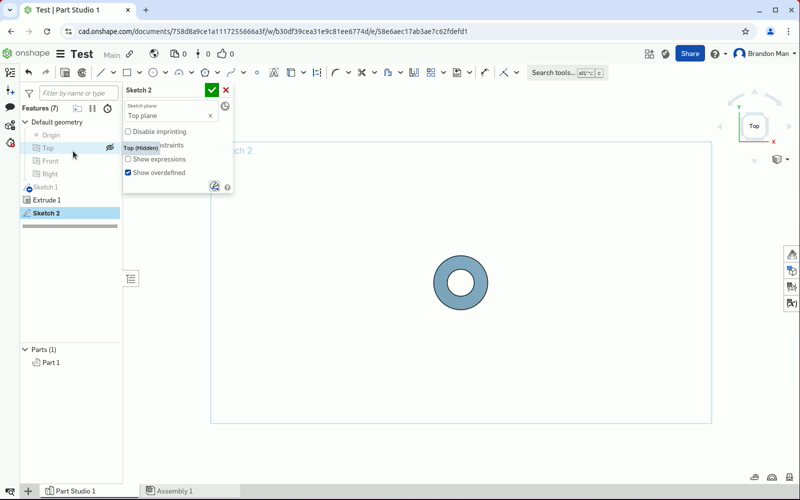
mouse_move(73, 352)
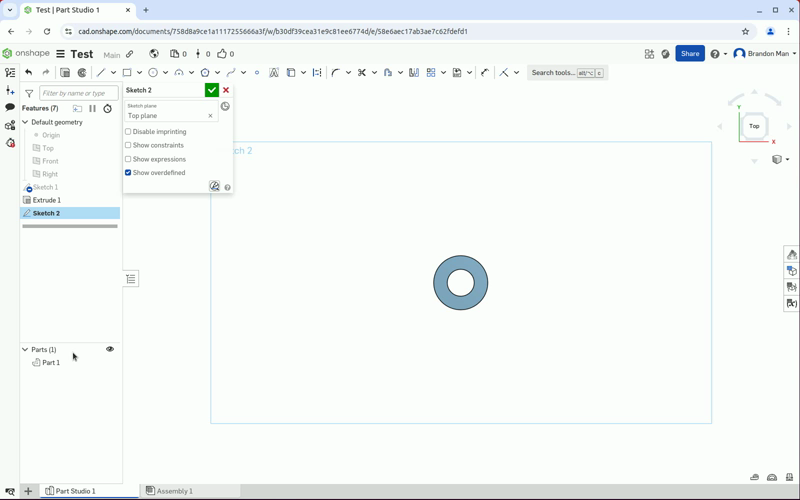
key(y)
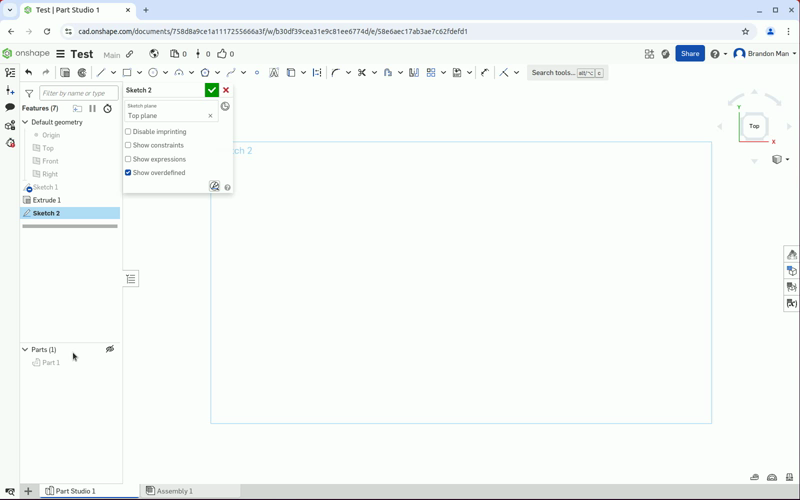
key(c)
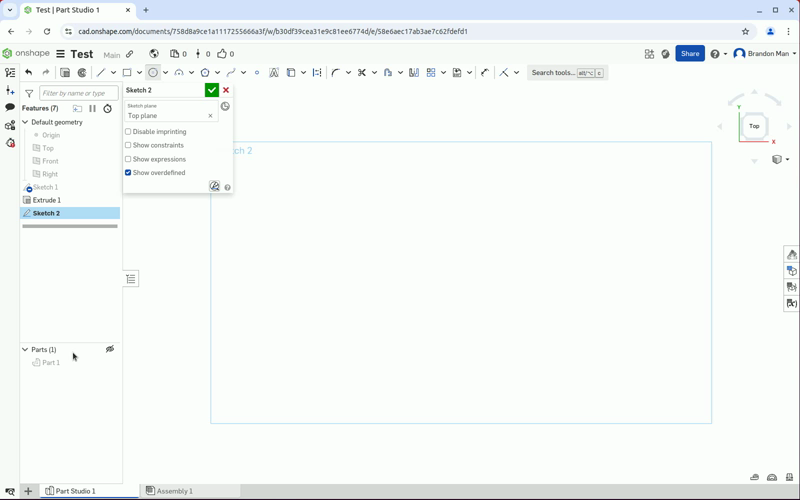
key_down(shift)
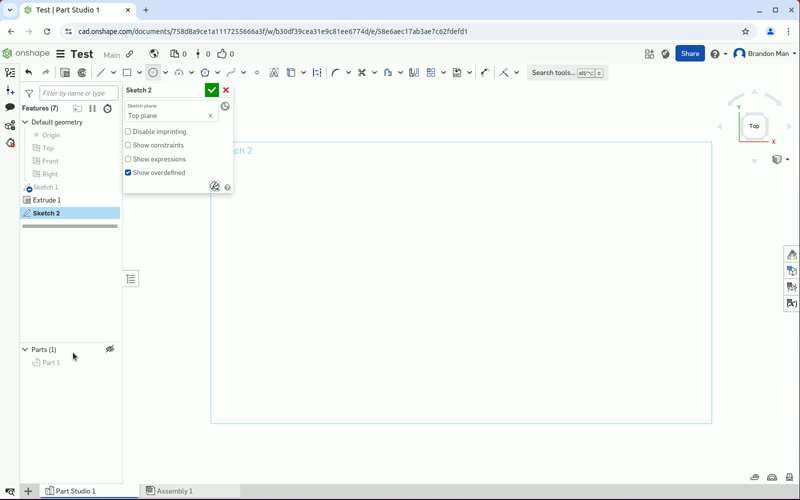
mouse_move(460, 282)
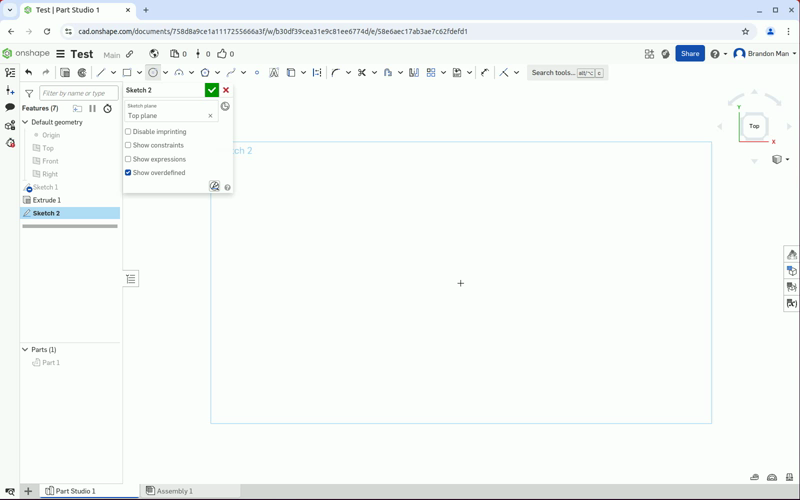
click(460, 282)
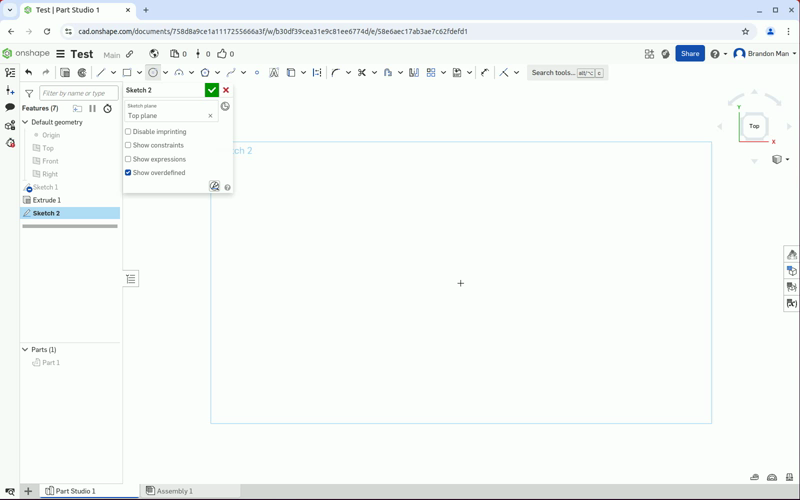
key_up(shift)
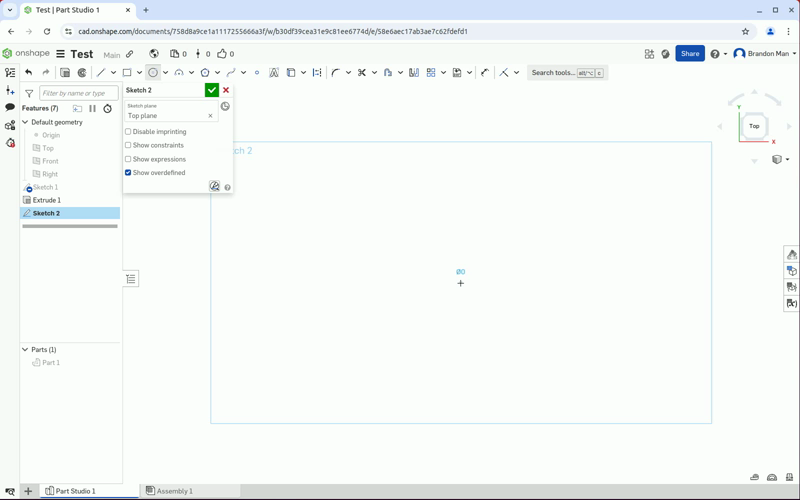
mouse_move(487, 282)
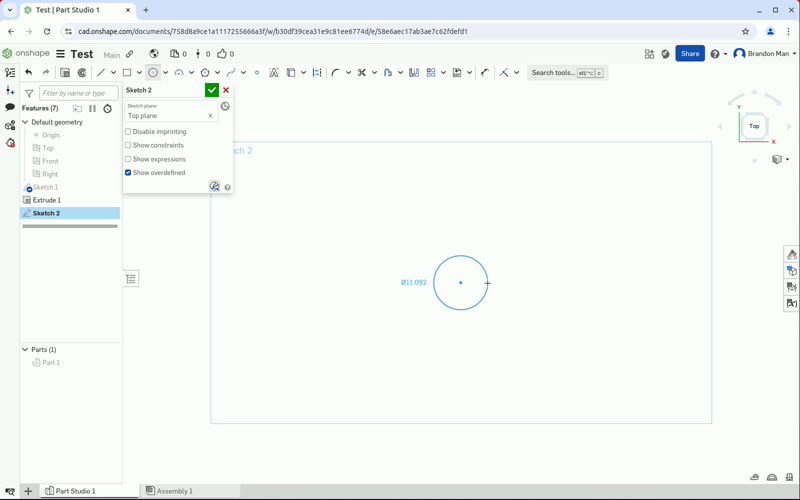
click(487, 282)
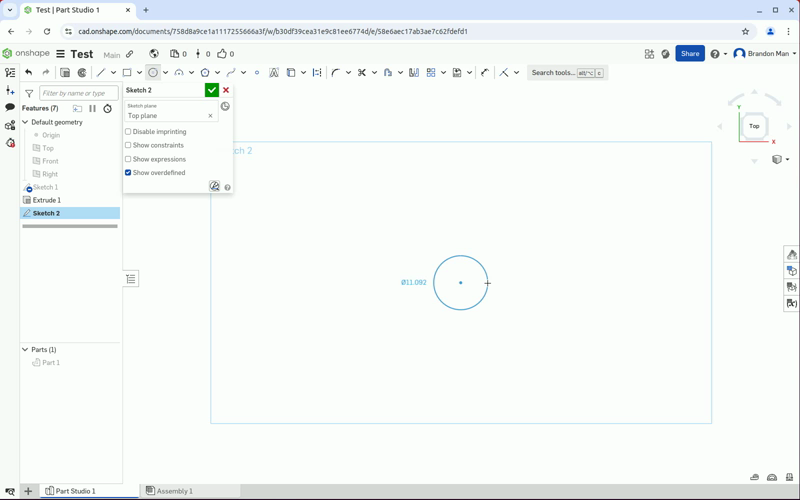
key(esc)
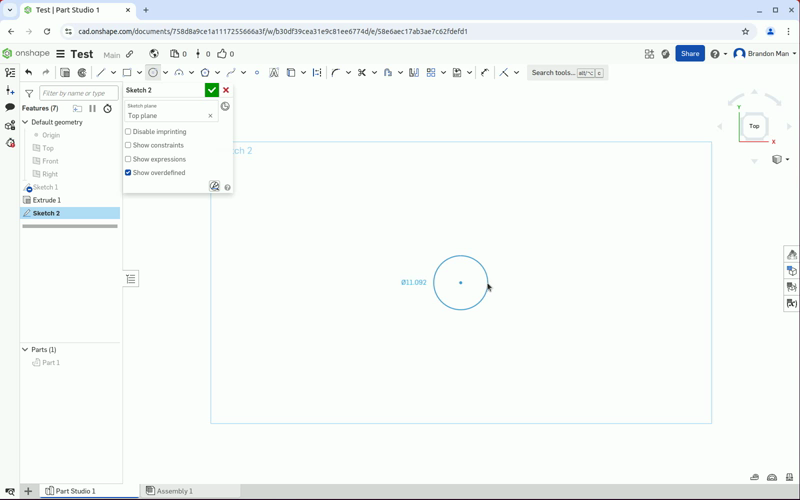
key(c)
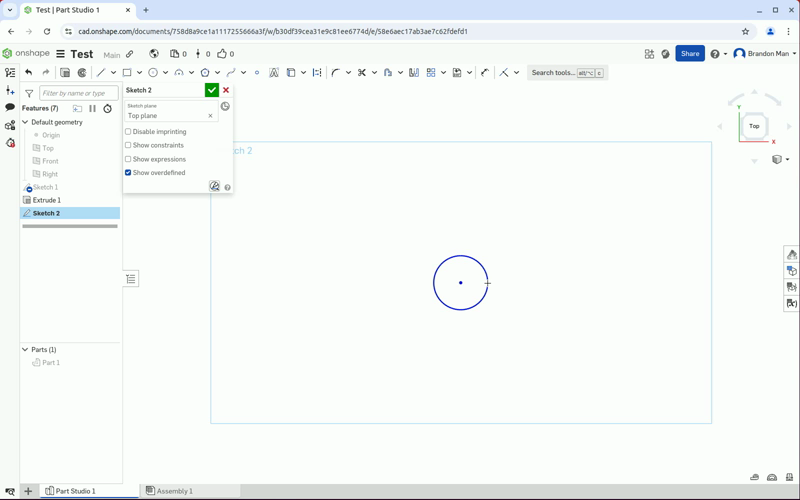
key_down(shift)
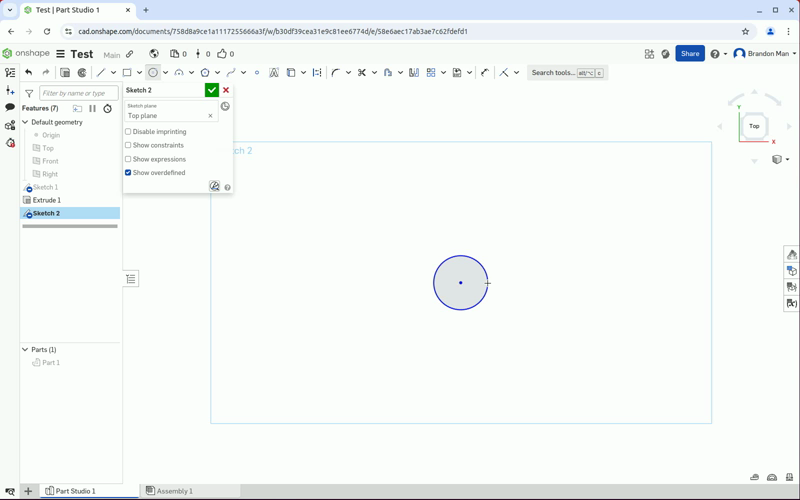
mouse_move(460, 282)
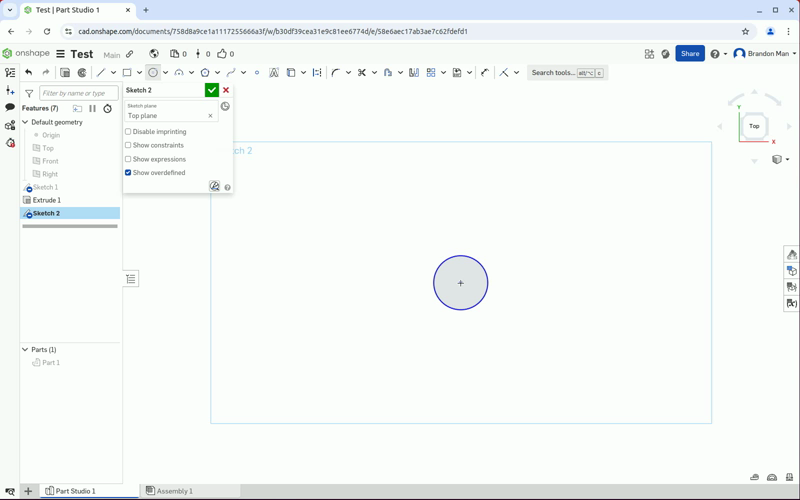
click(460, 282)
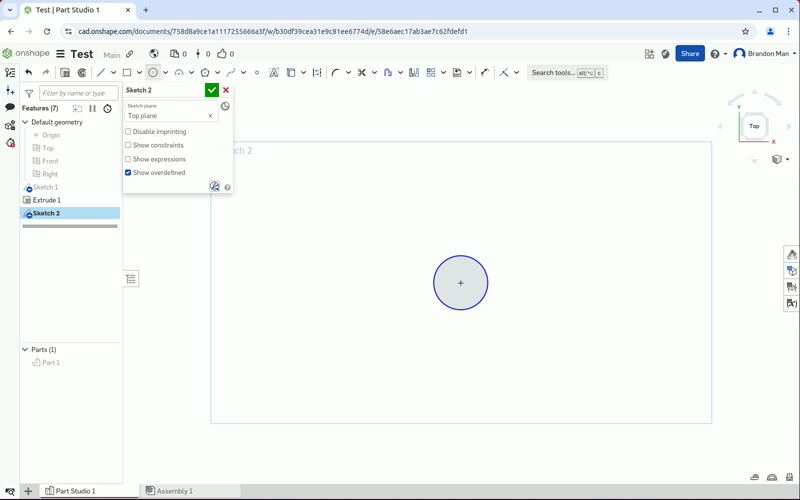
key_up(shift)
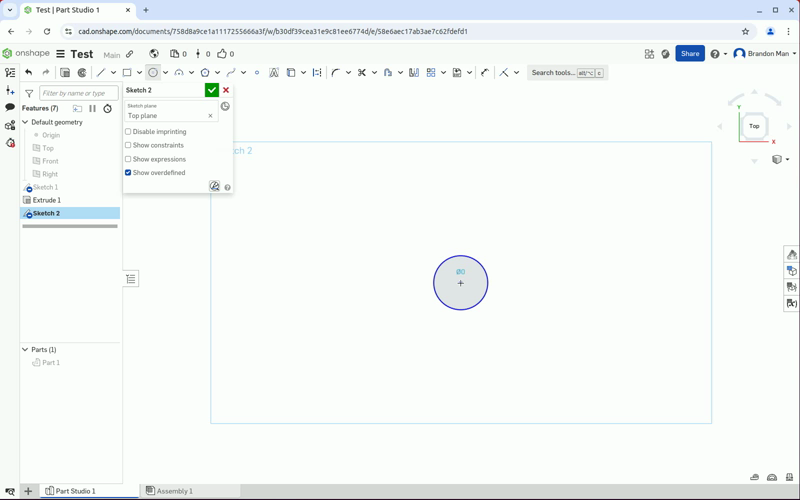
mouse_move(474, 282)
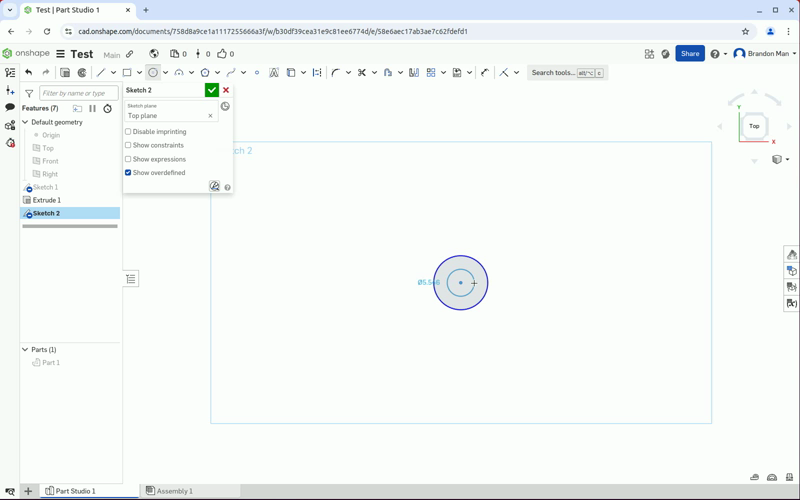
click(474, 282)
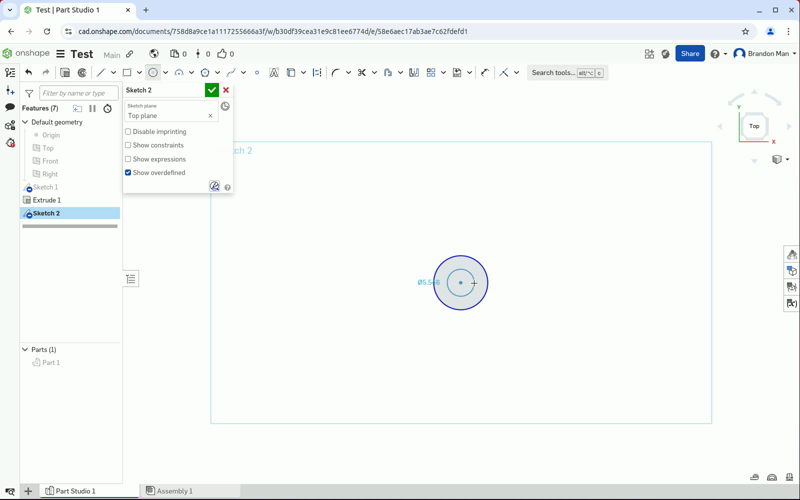
key(esc)
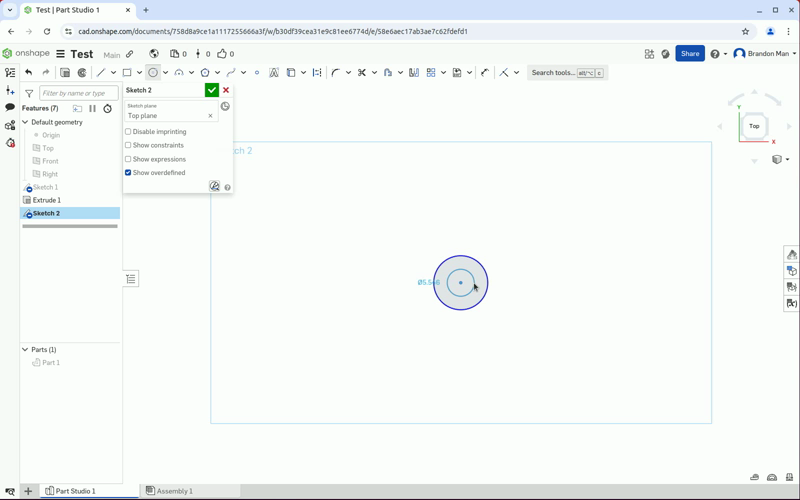
mouse_move(478, 294)
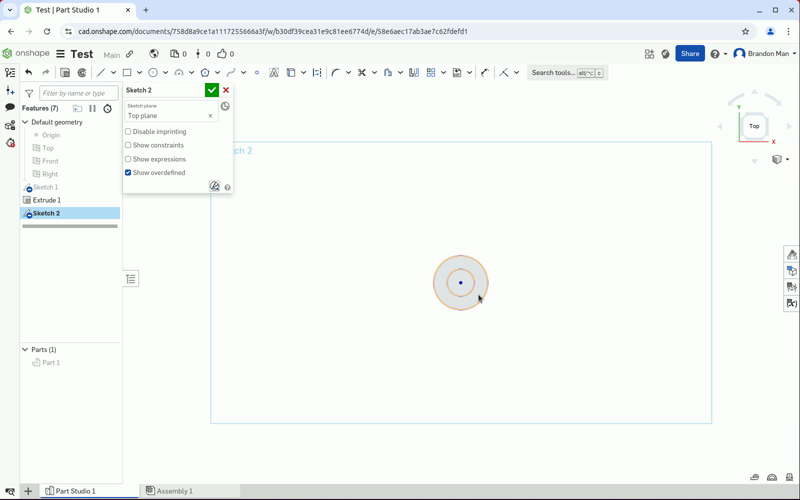
scroll(6)
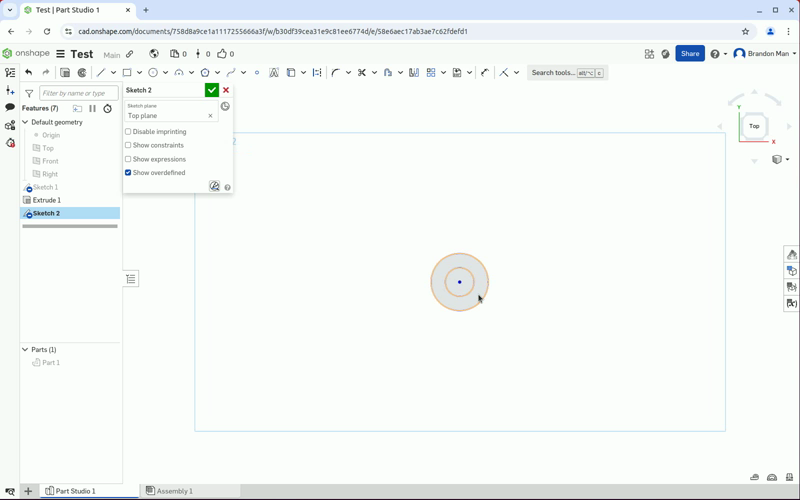
scroll(6)
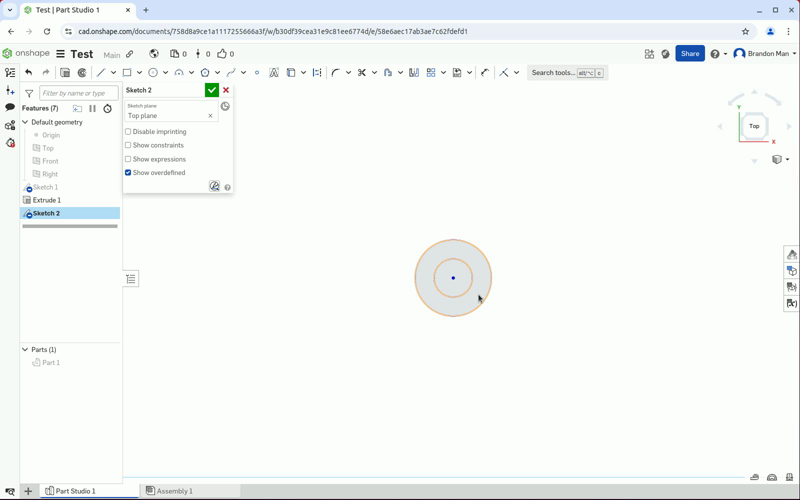
scroll(6)
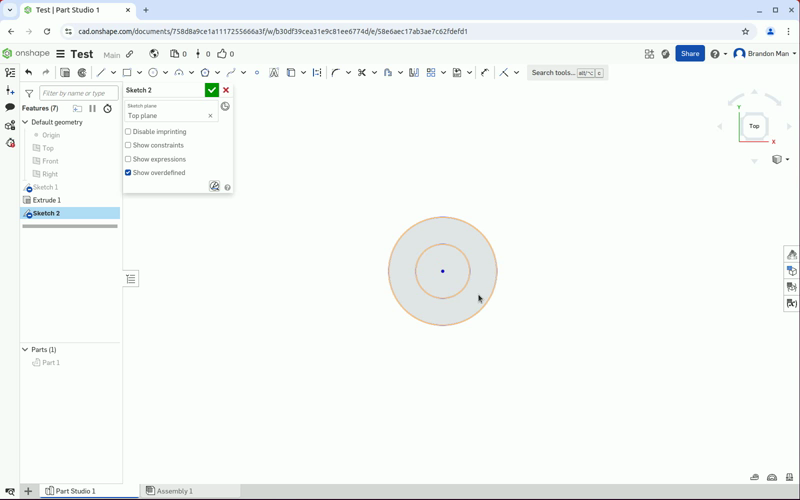
scroll(6)
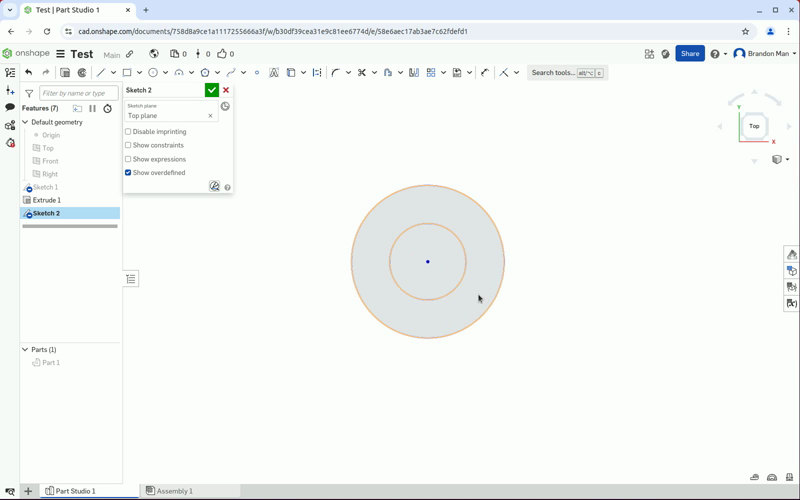
scroll(6)
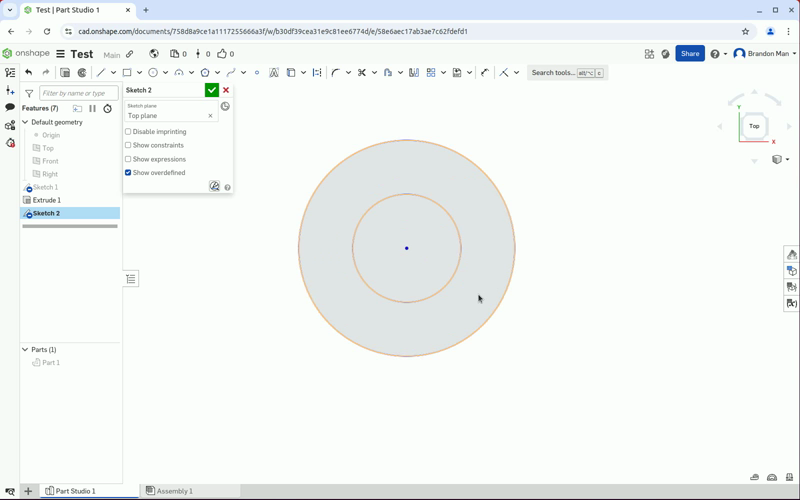
scroll(6)
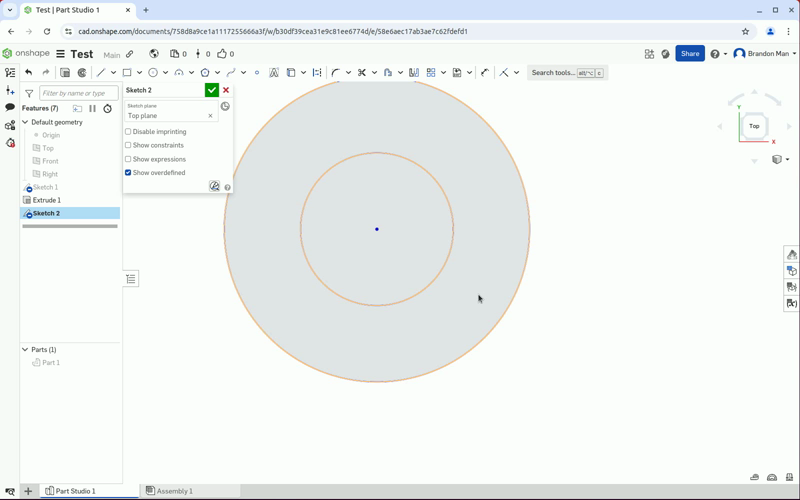
scroll(6)
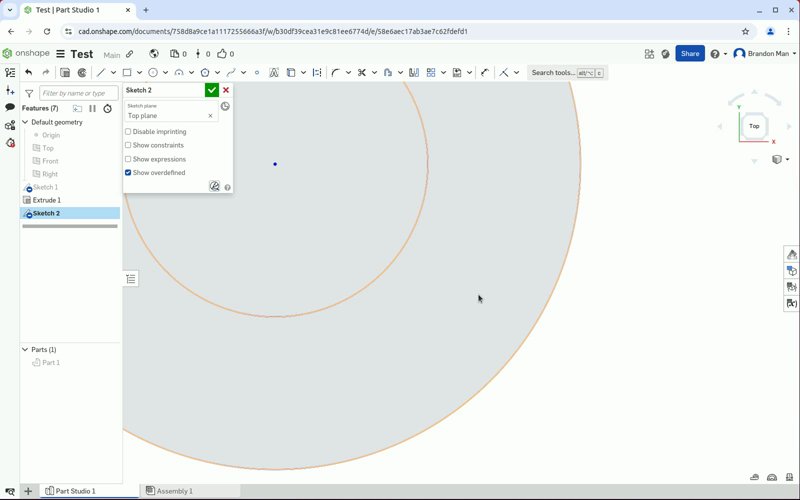
click(478, 294)
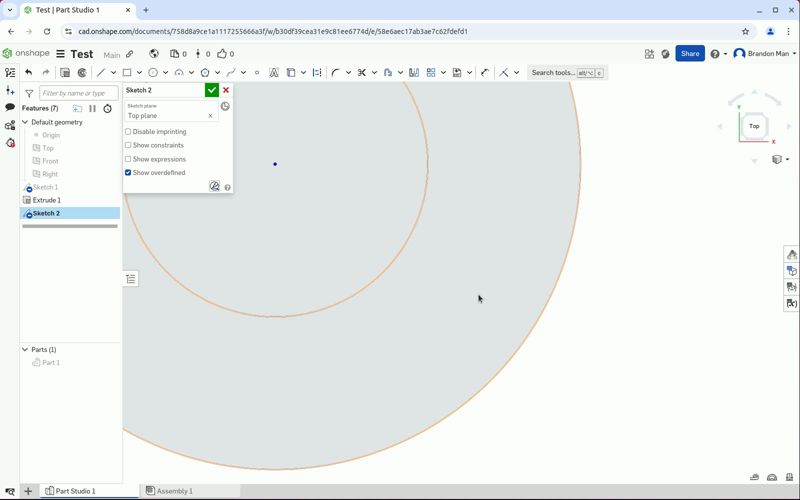
scroll(-6)
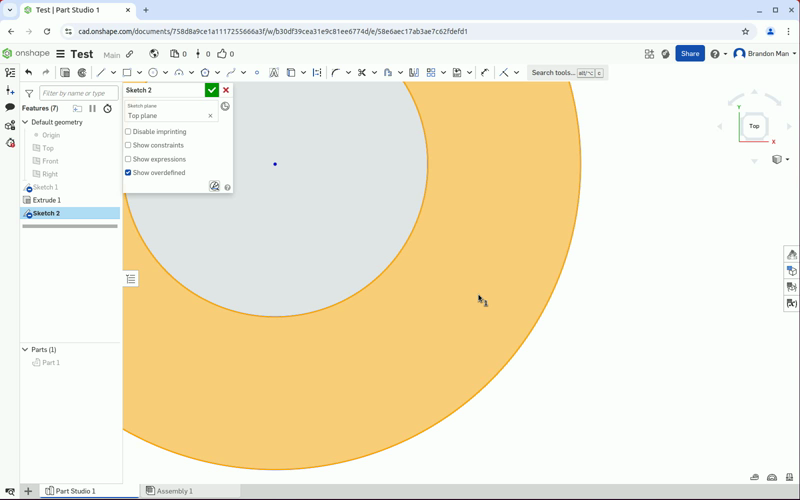
scroll(-6)
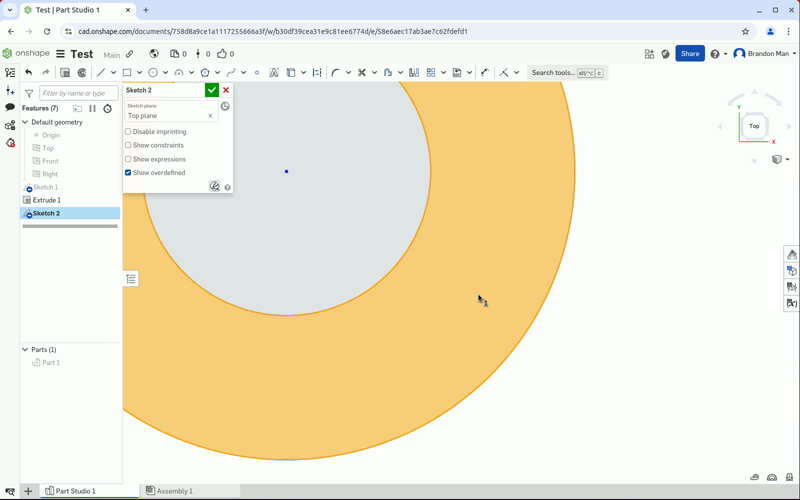
scroll(-6)
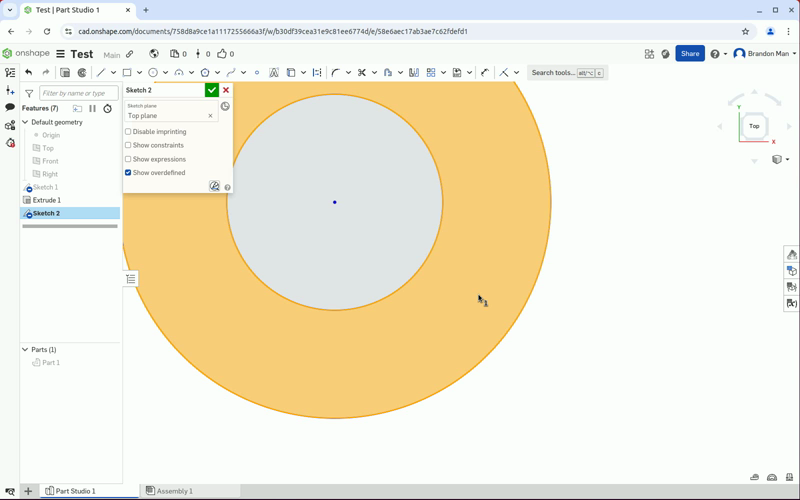
scroll(-6)
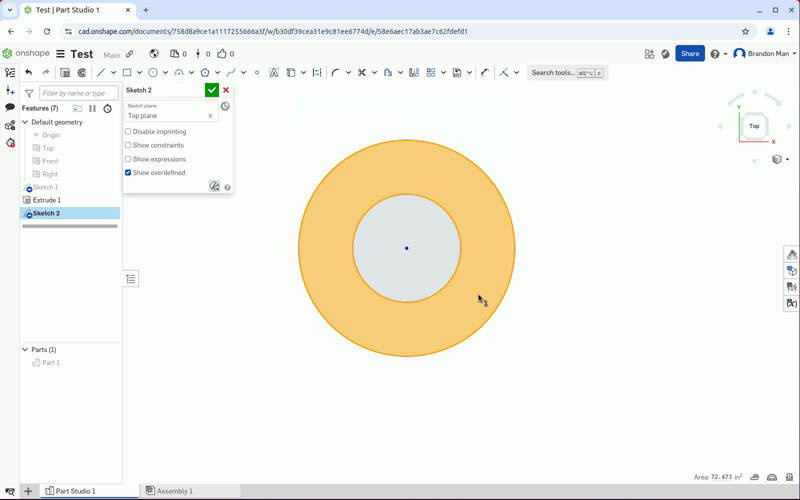
scroll(-6)
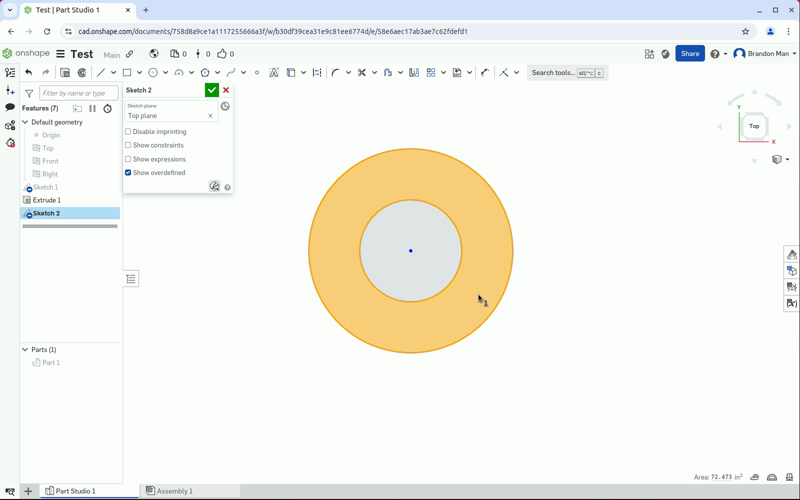
scroll(-6)
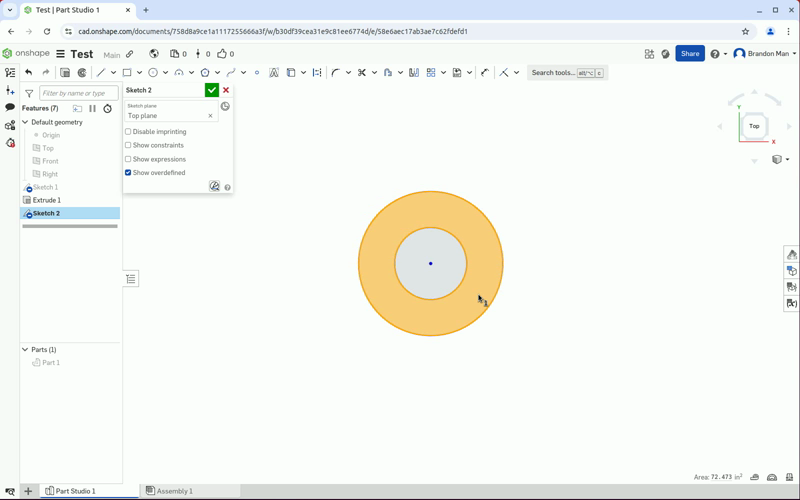
scroll(-6)
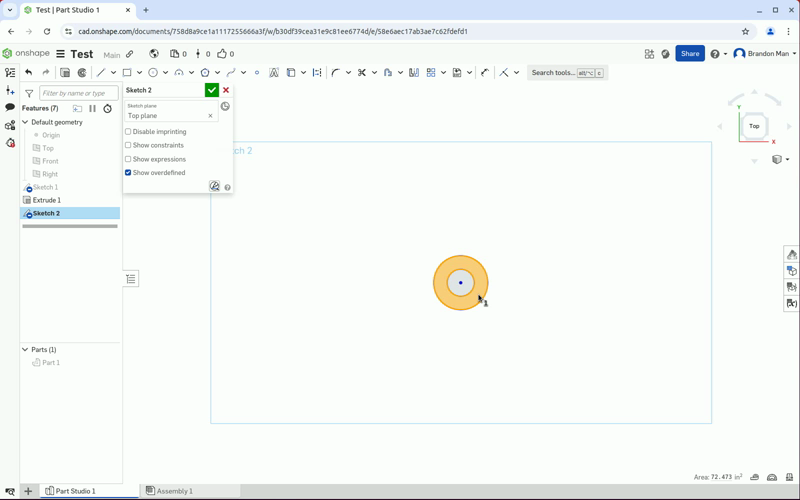
mouse_move(73, 352)
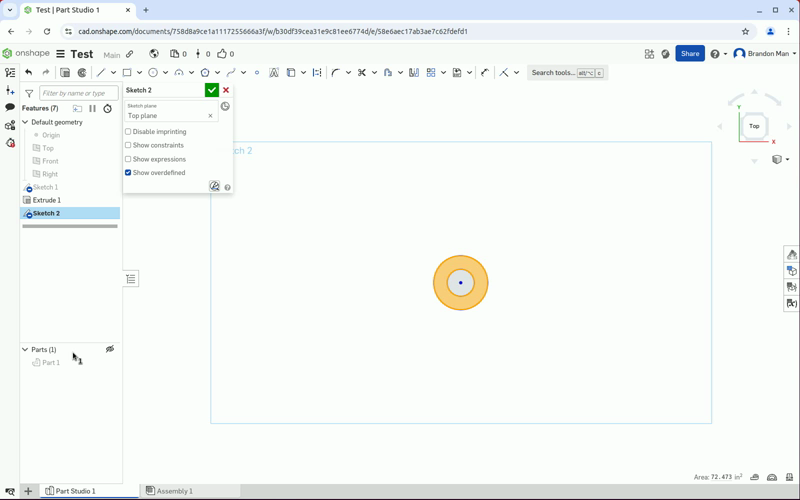
key(shift+y)
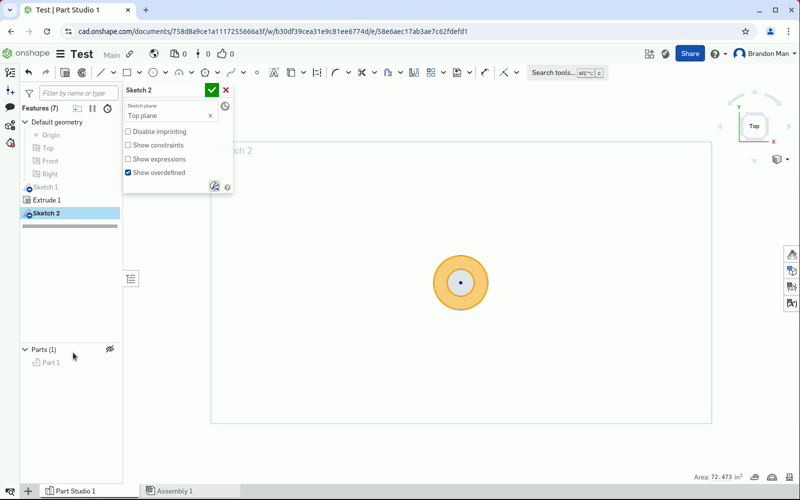
key(shift+e)
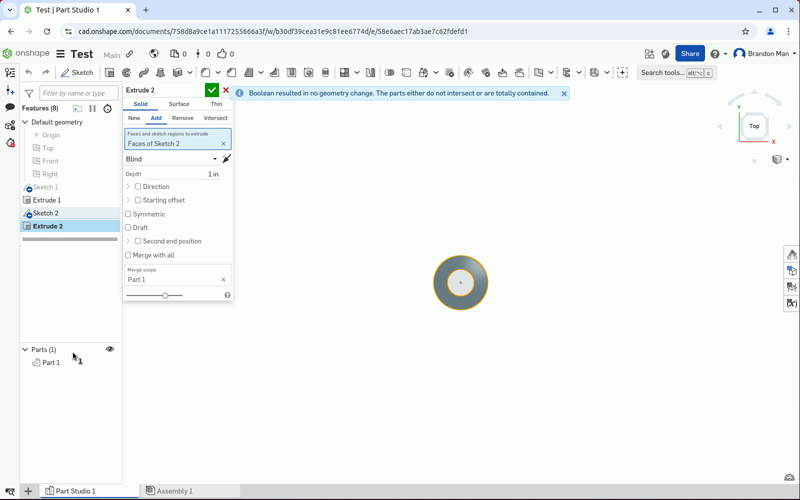
mouse_move(143, 106)
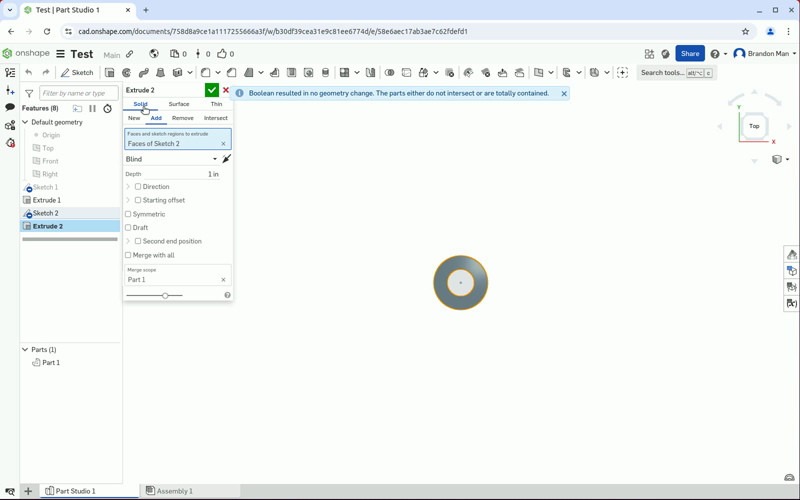
click(143, 106)
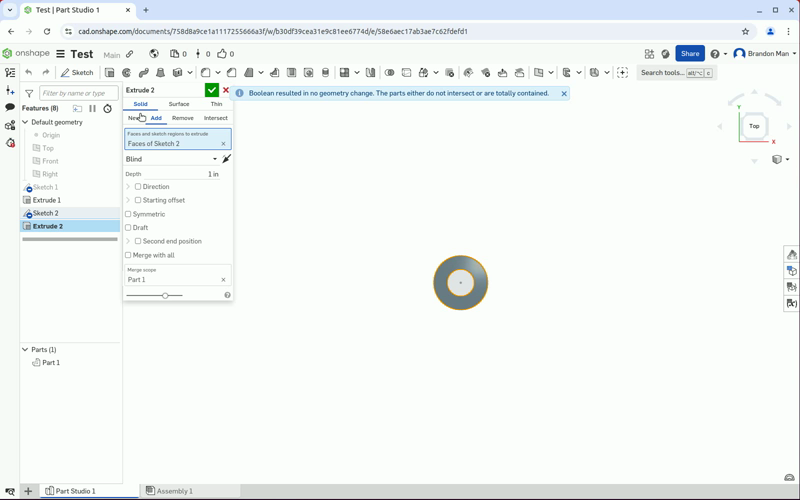
mouse_move(137, 120)
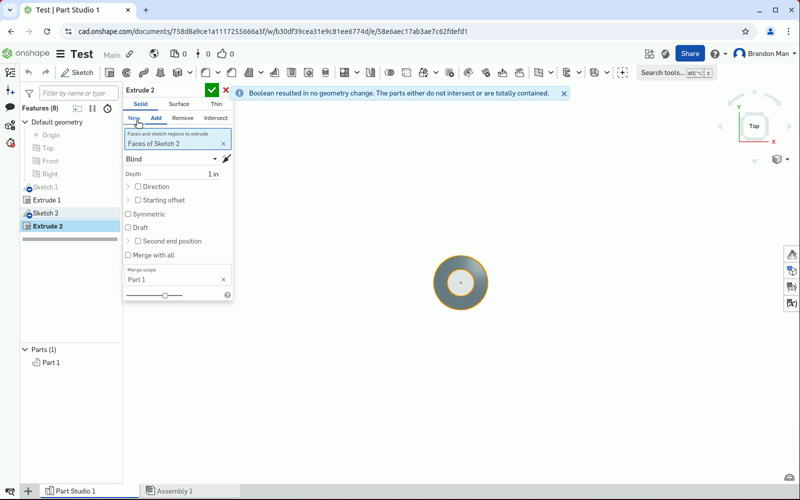
click(137, 120)
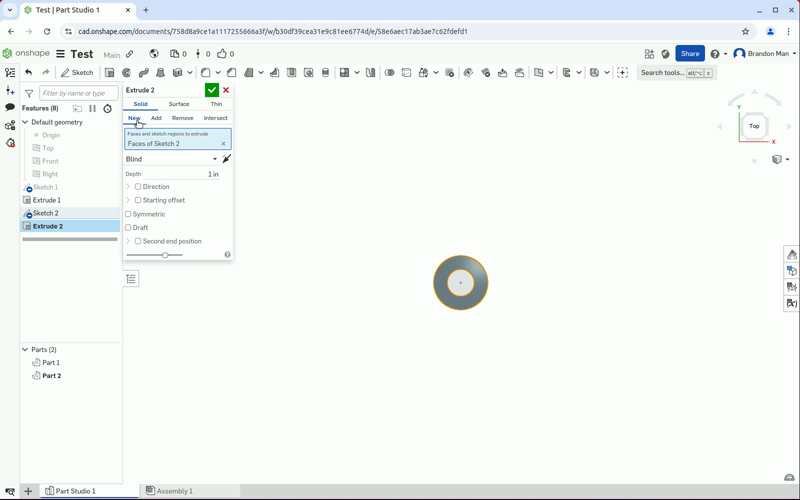
key(tab, 4)
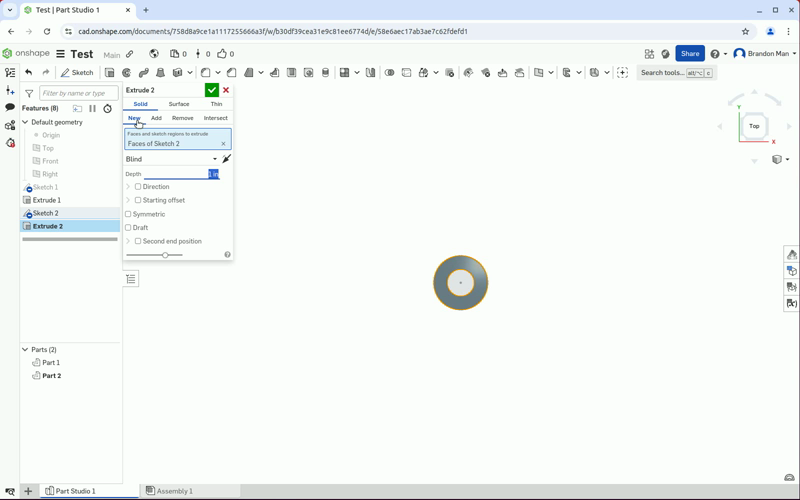
text(-4.092)
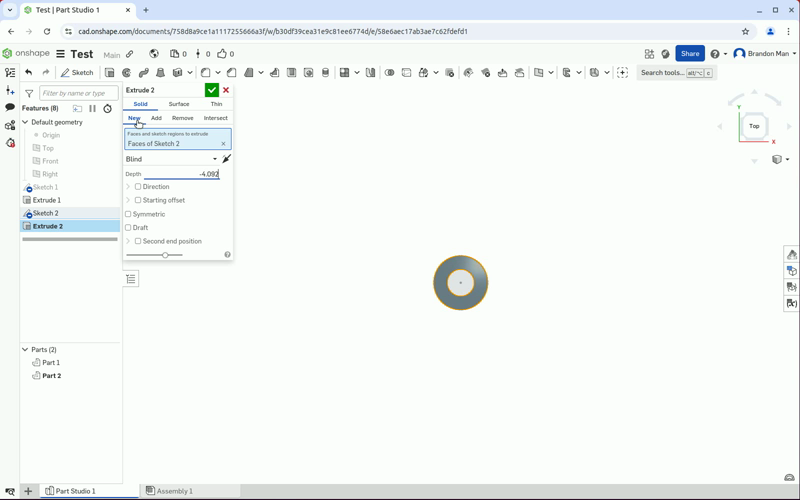
key(enter)
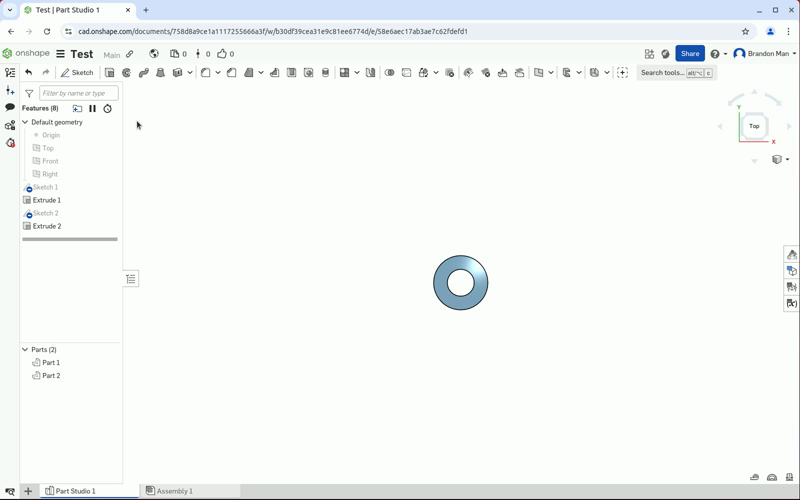
key(shift+h)
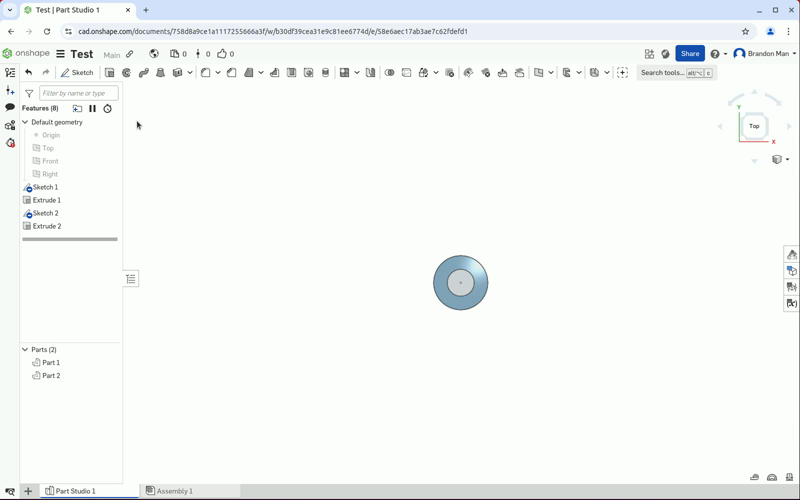
key(shift+h)
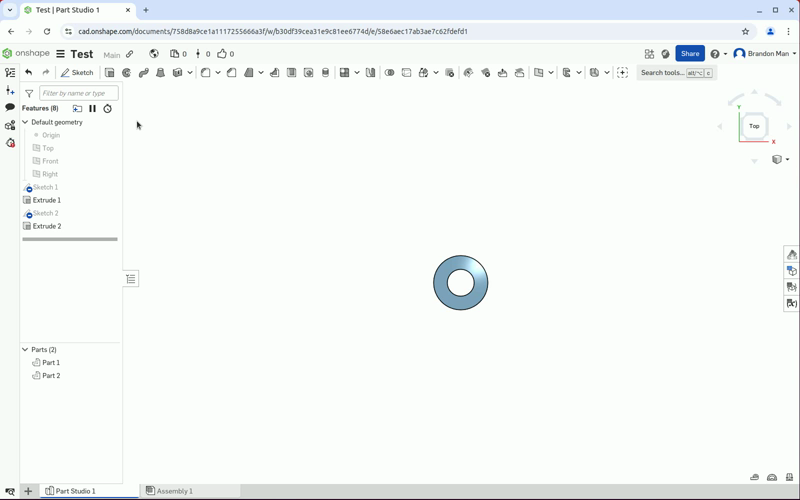
mouse_move(73, 189)
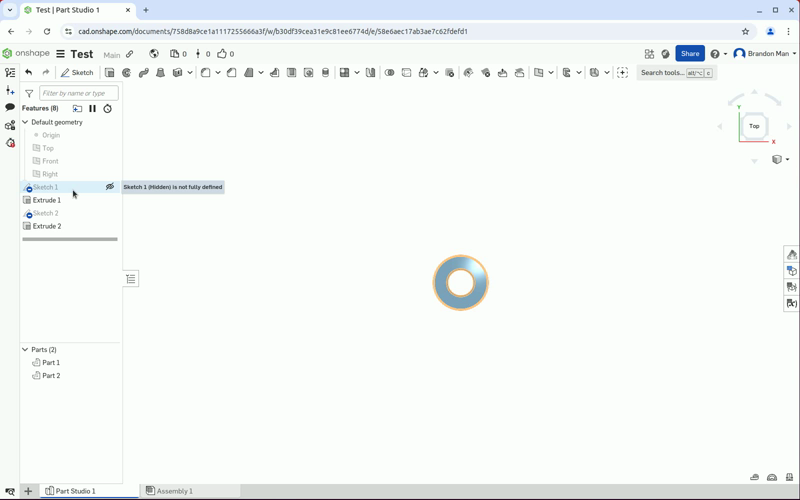
click(73, 189)
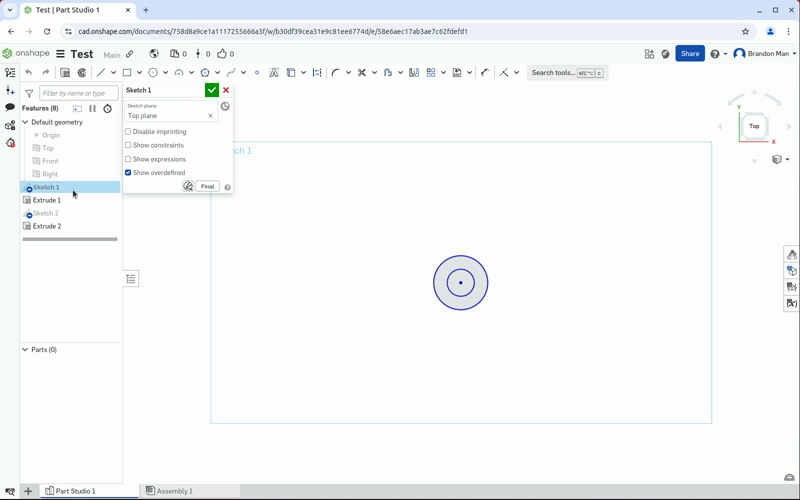
mouse_move(229, 92)
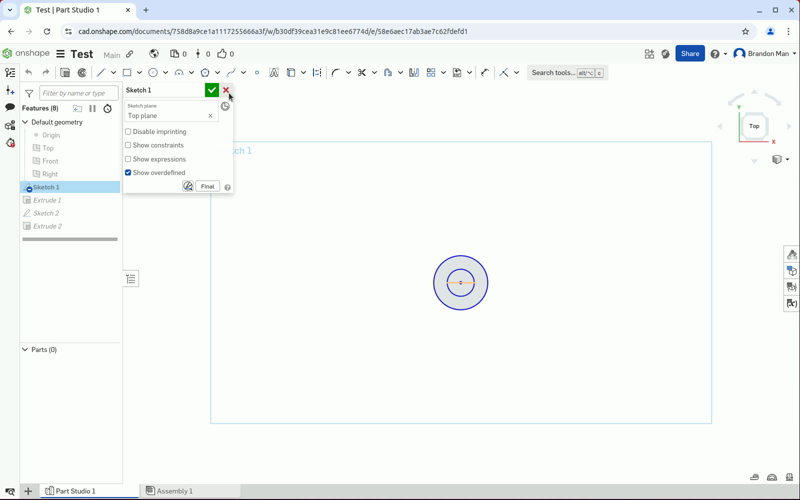
click(229, 92)
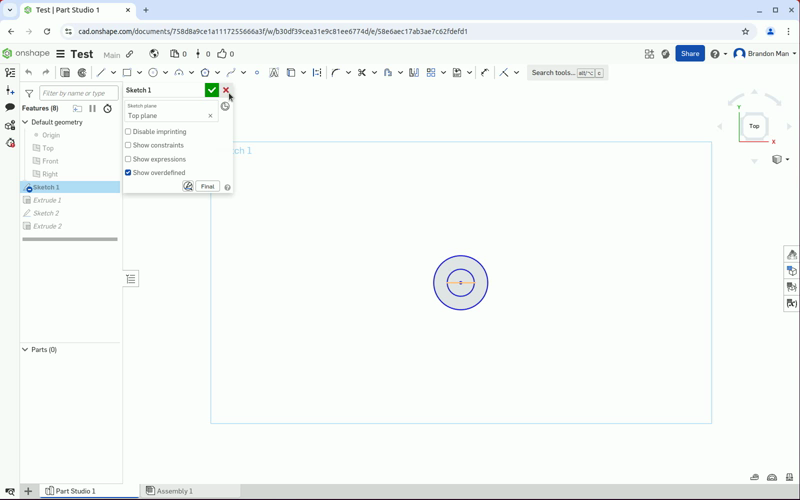
key(shift+s)
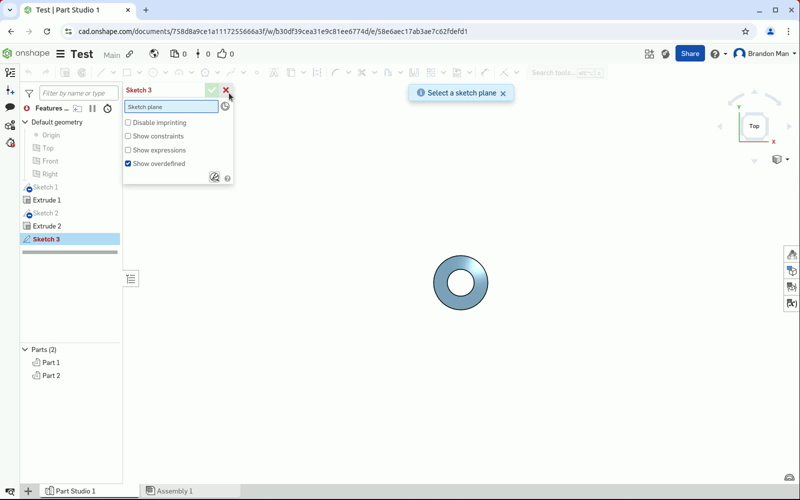
mouse_move(73, 150)
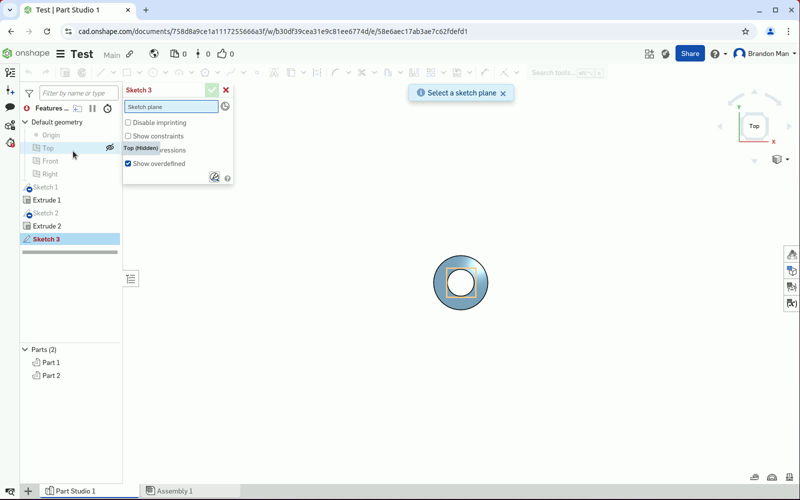
click(73, 150)
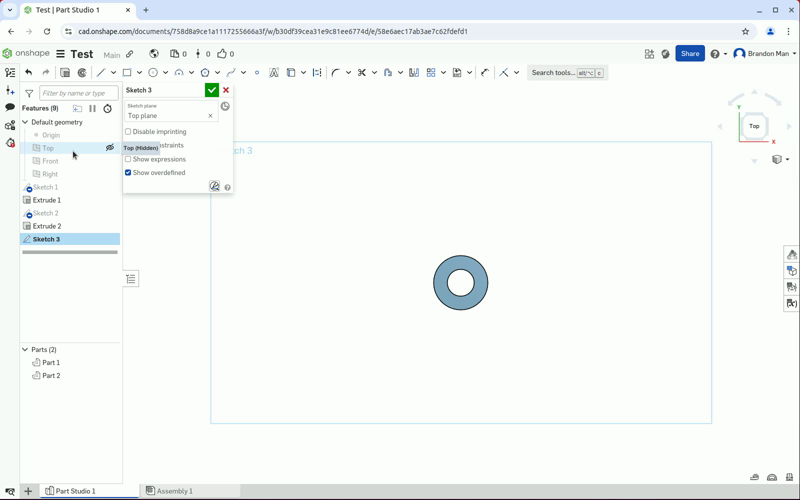
mouse_move(73, 352)
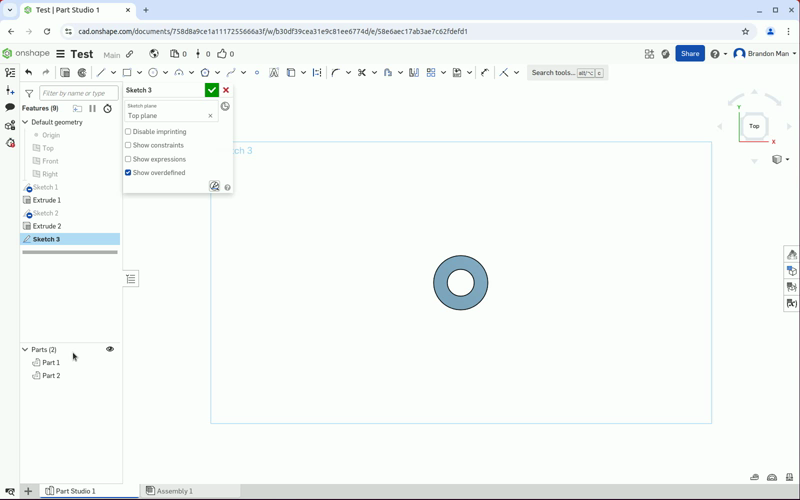
key(y)
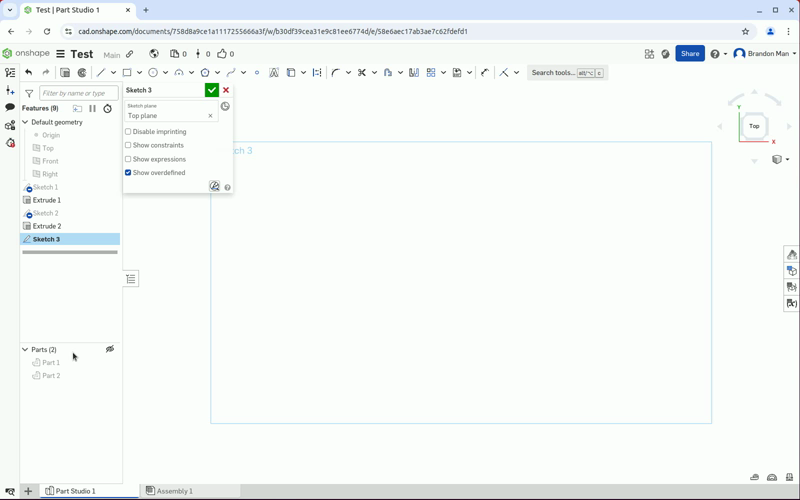
key(c)
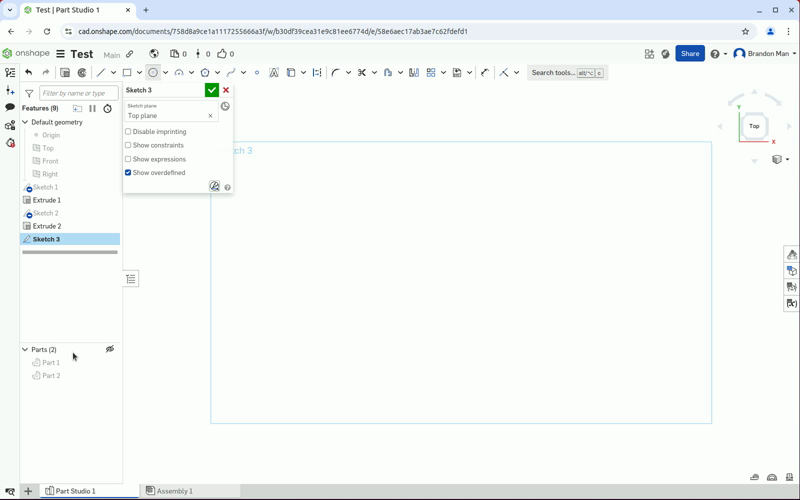
key_down(shift)
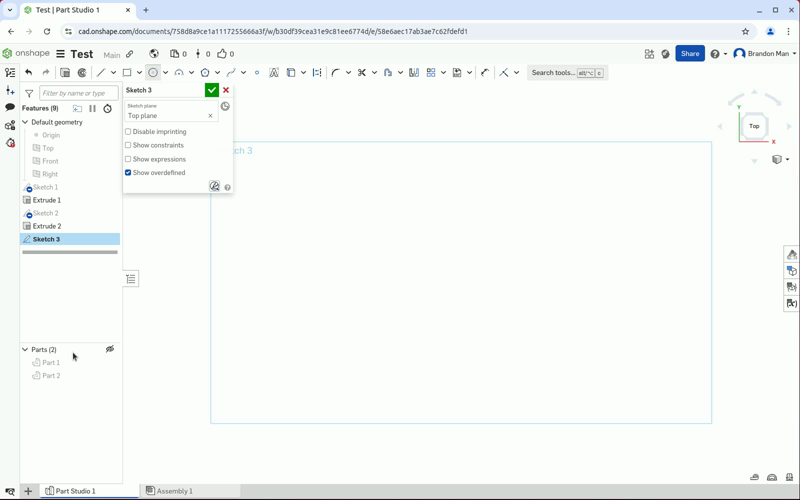
mouse_move(461, 282)
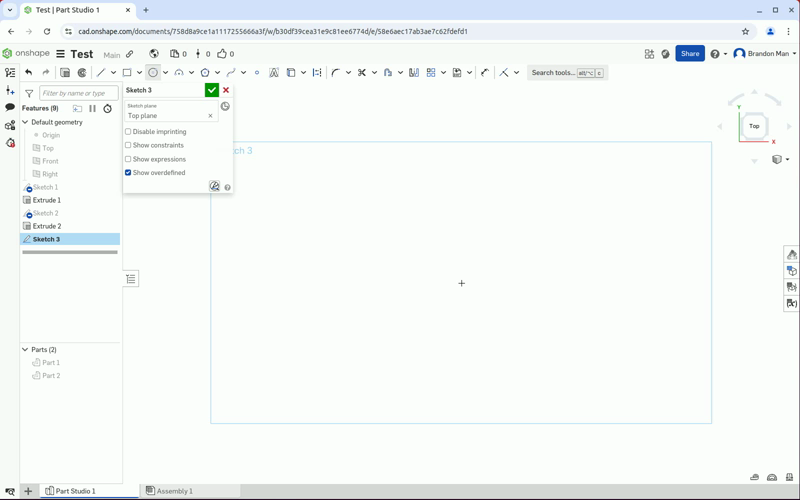
click(461, 282)
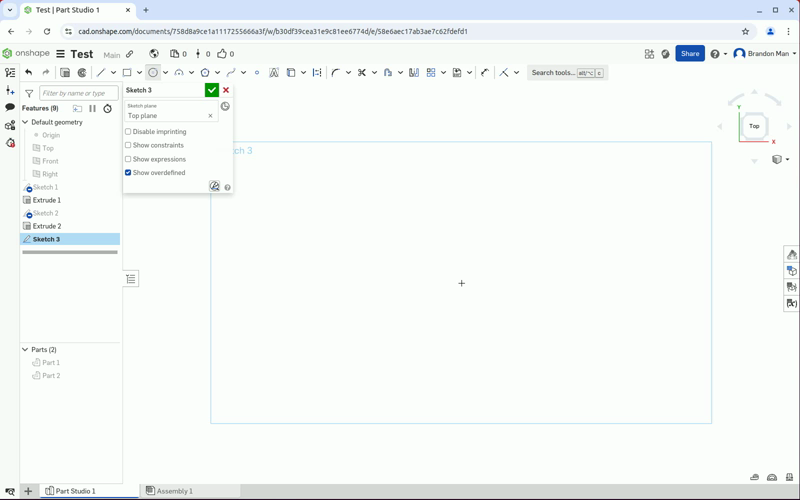
key_up(shift)
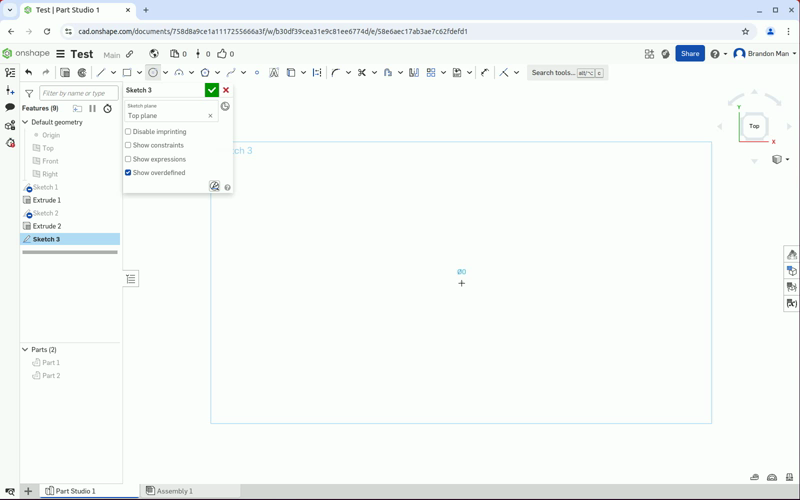
mouse_move(476, 282)
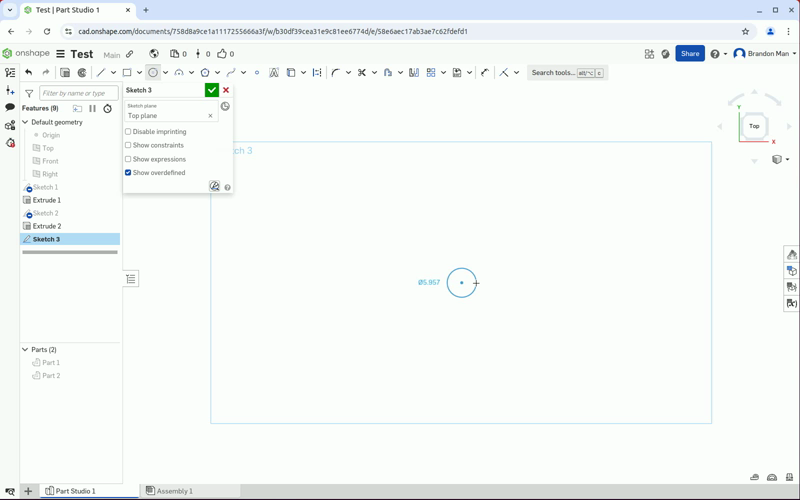
click(476, 282)
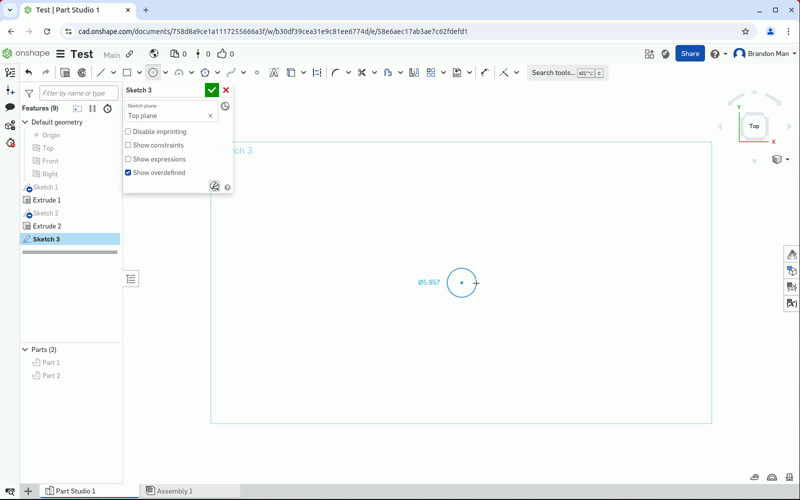
key(esc)
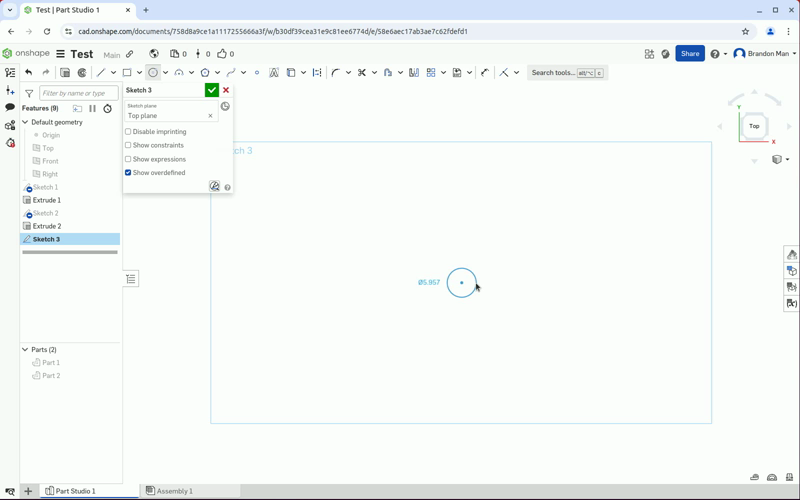
mouse_move(453, 280)
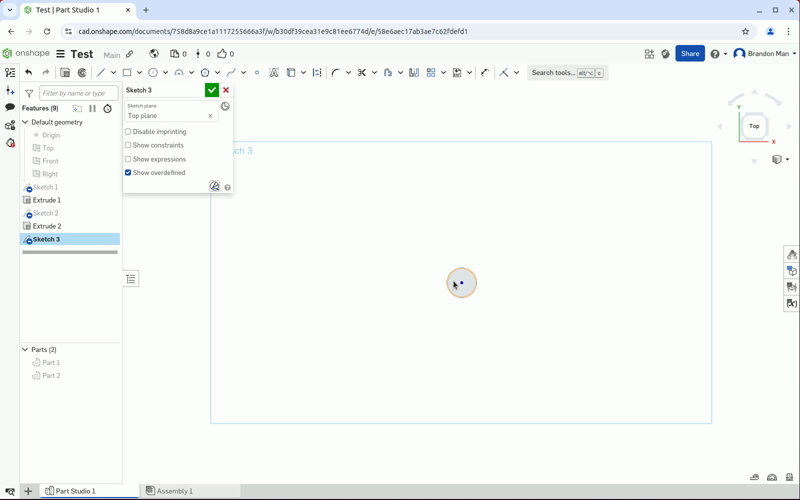
scroll(6)
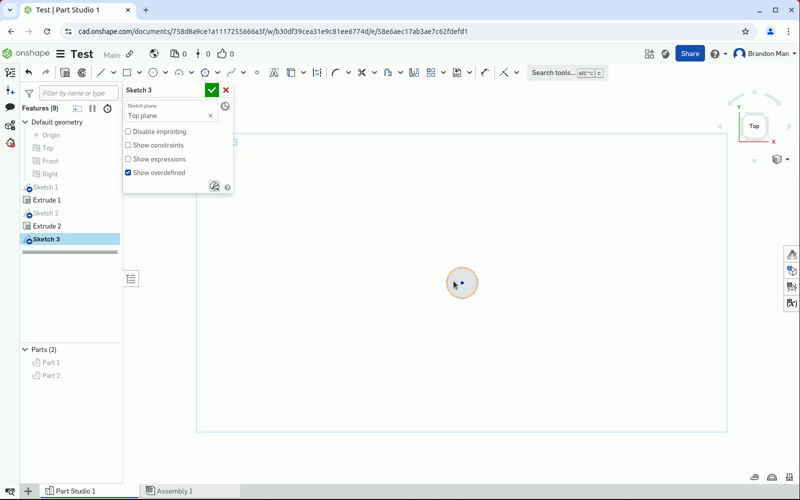
scroll(6)
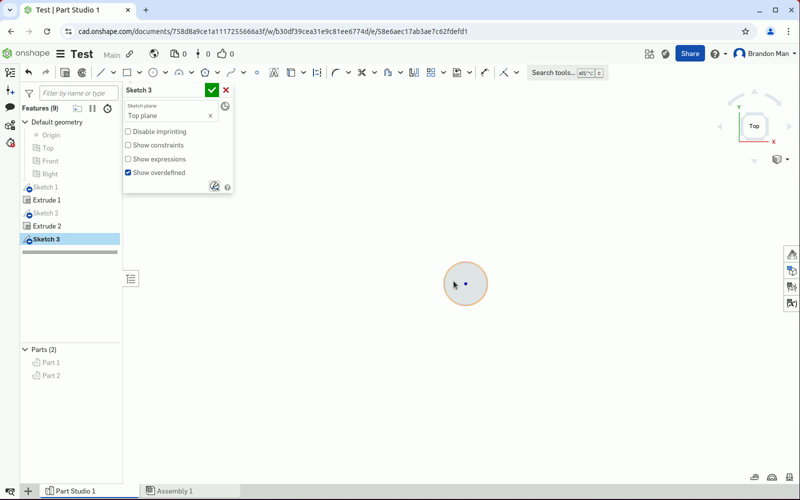
scroll(6)
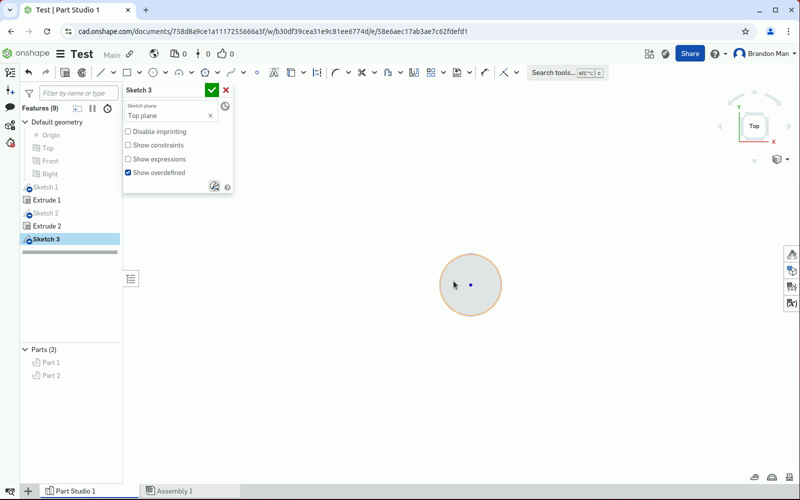
scroll(6)
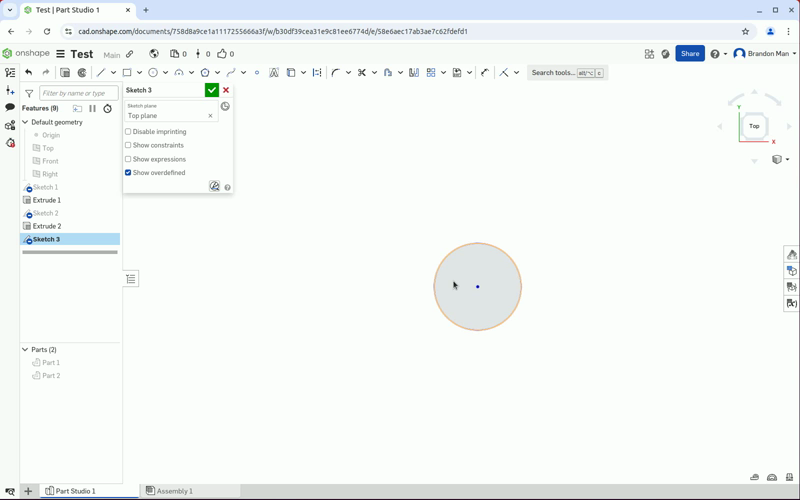
scroll(6)
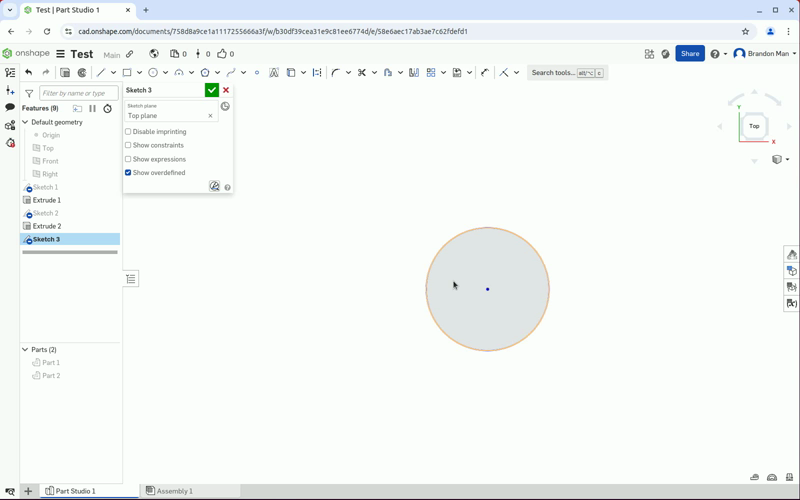
scroll(6)
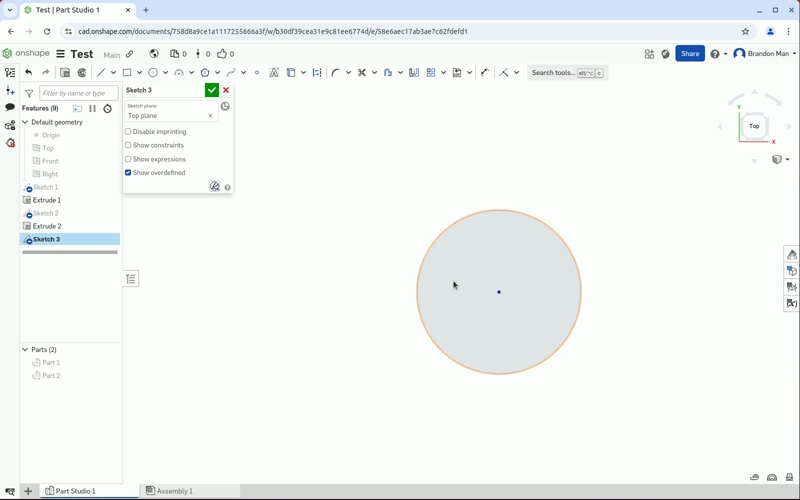
scroll(6)
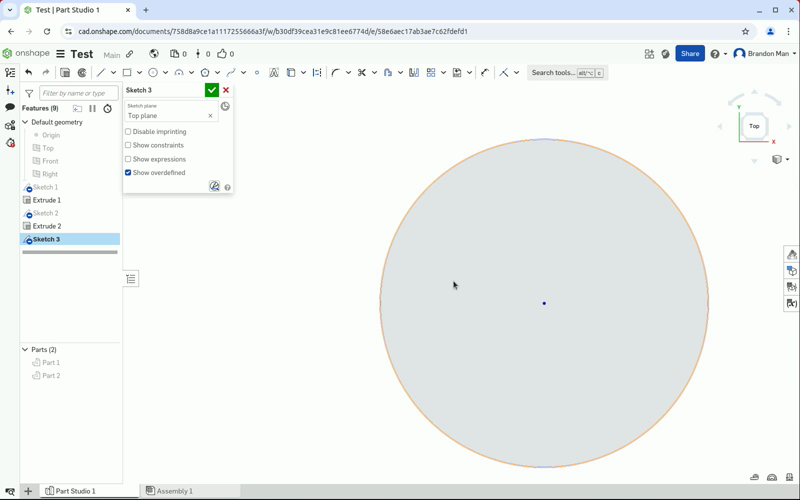
click(453, 280)
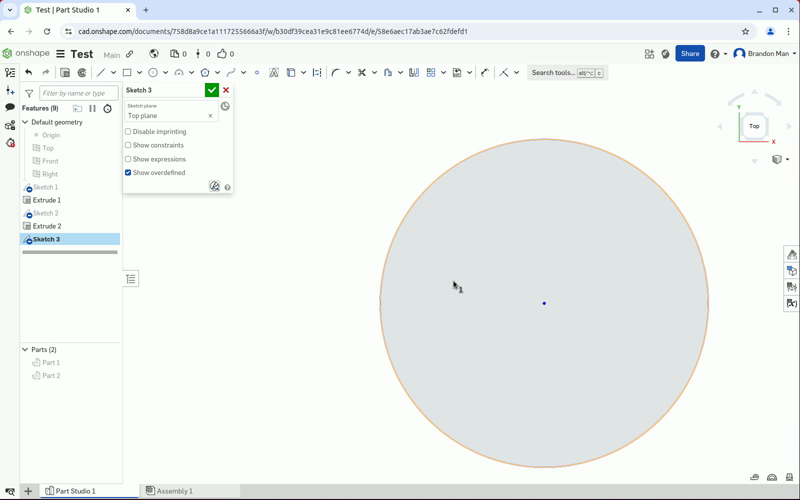
scroll(-6)
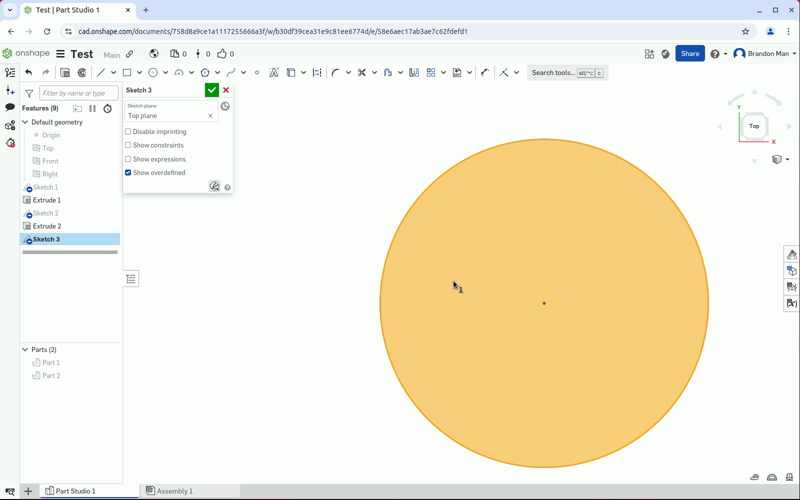
scroll(-6)
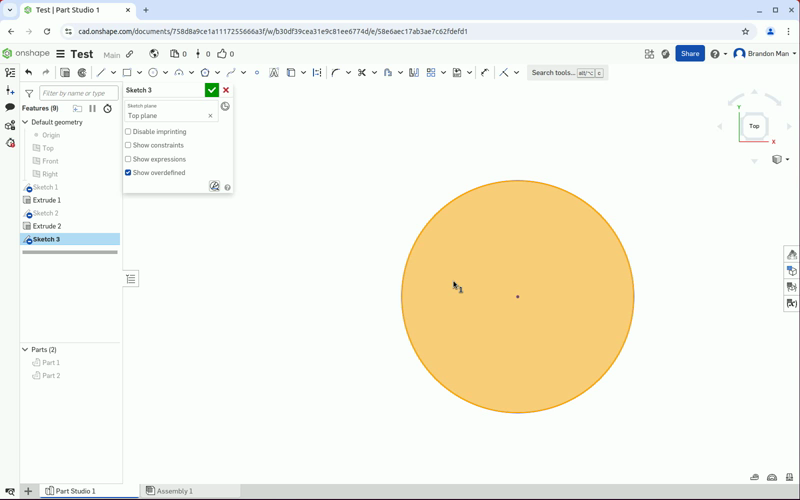
scroll(-6)
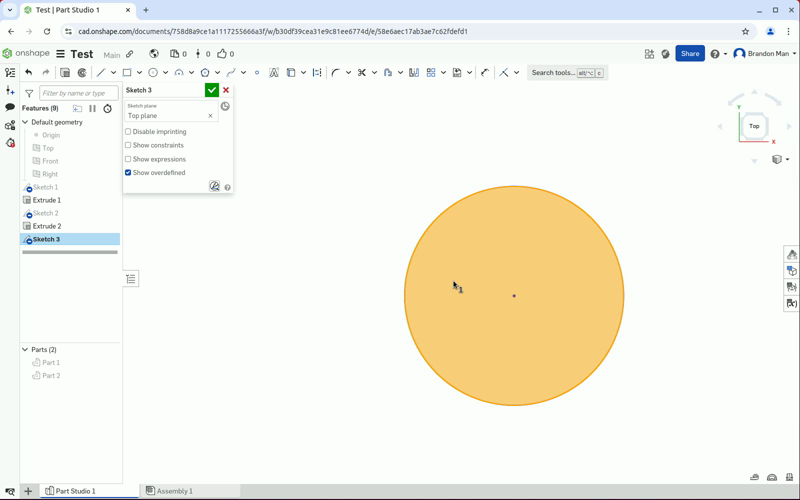
scroll(-6)
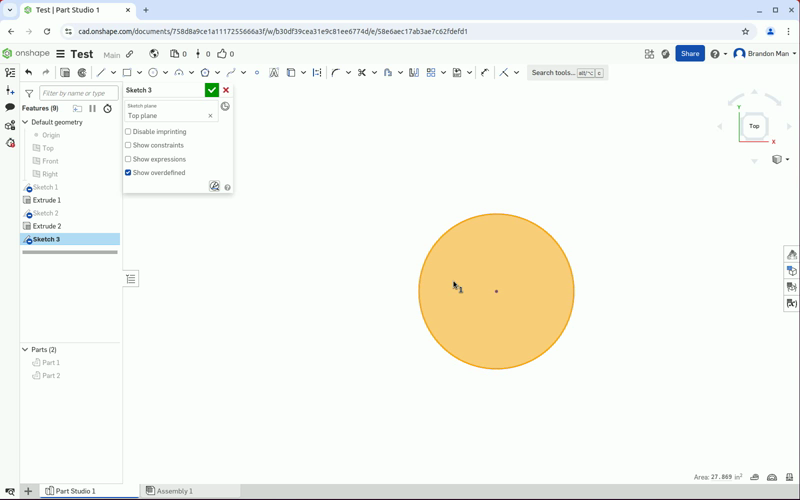
scroll(-6)
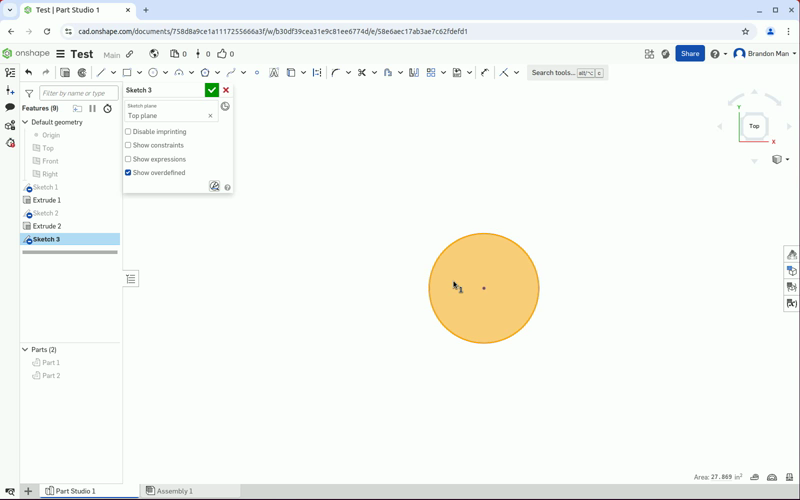
scroll(-6)
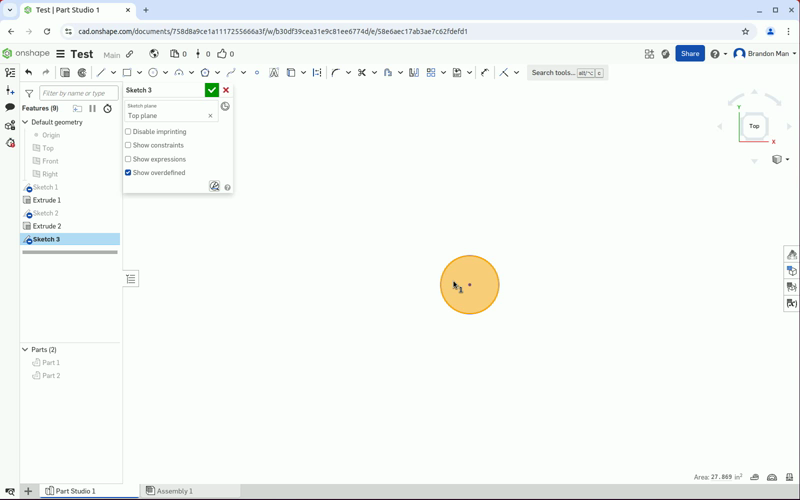
scroll(-6)
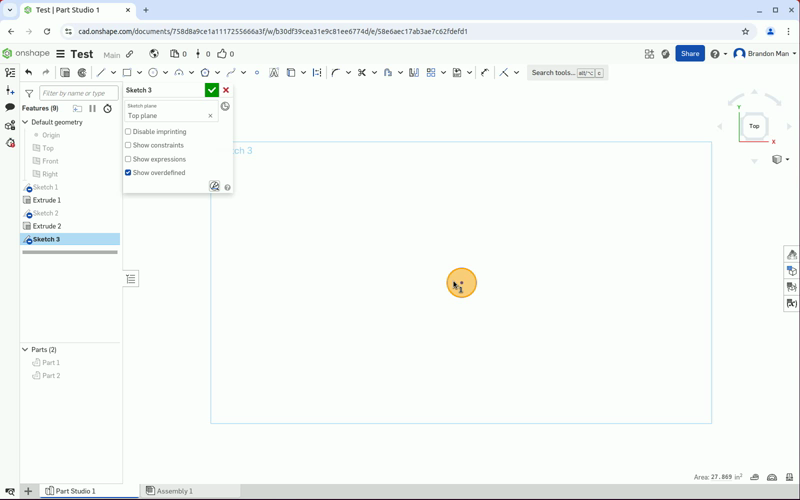
mouse_move(73, 352)
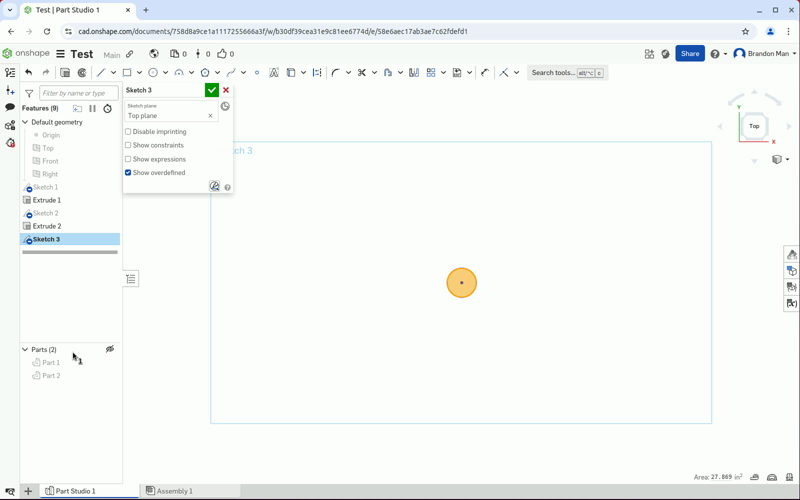
key(shift+y)
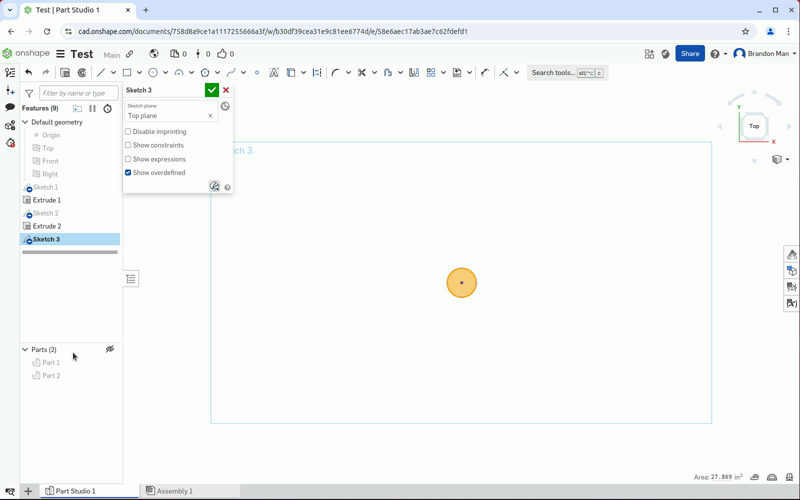
key(shift+e)
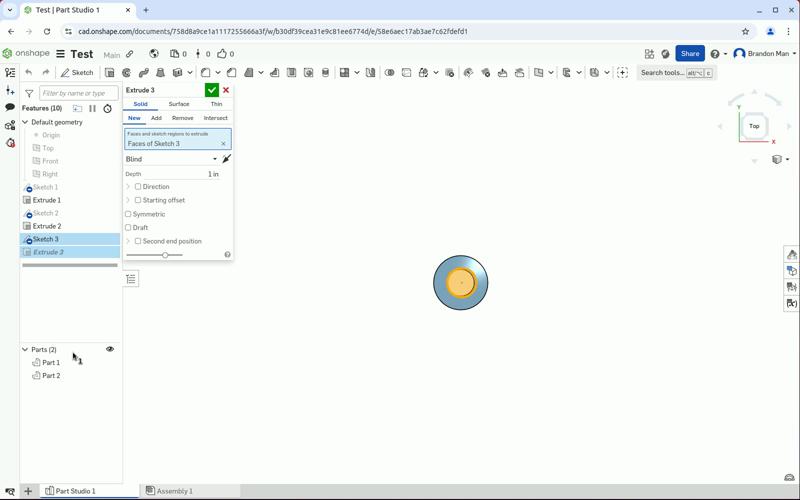
mouse_move(143, 106)
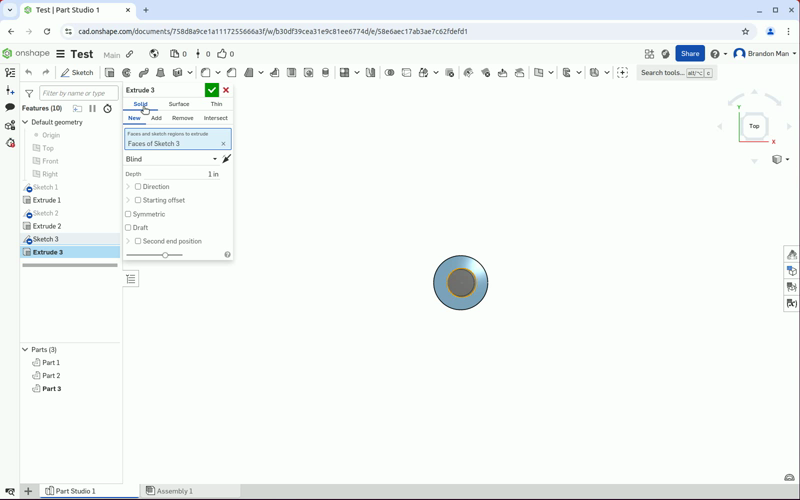
click(143, 106)
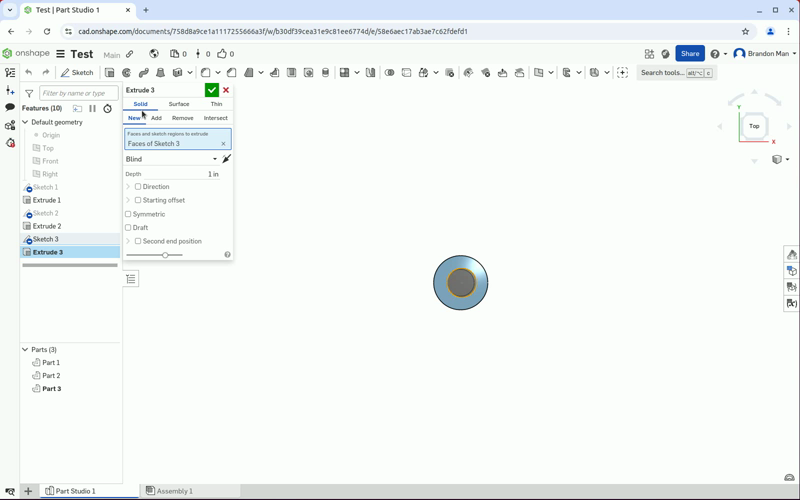
mouse_move(137, 120)
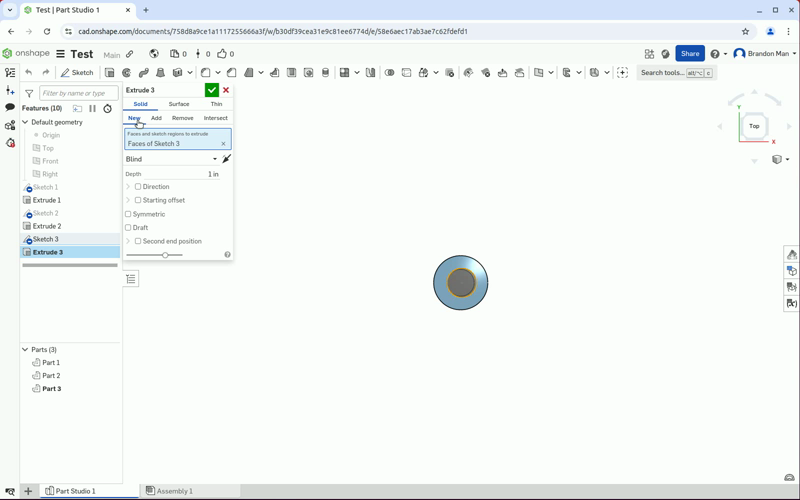
click(137, 120)
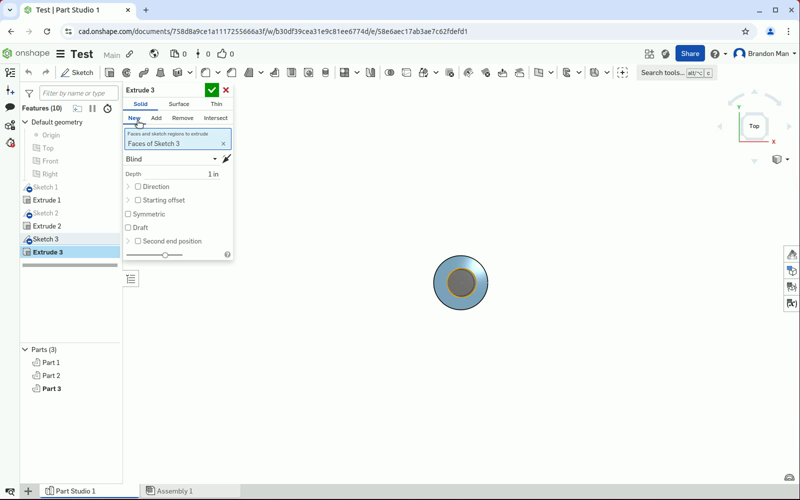
key(tab, 4)
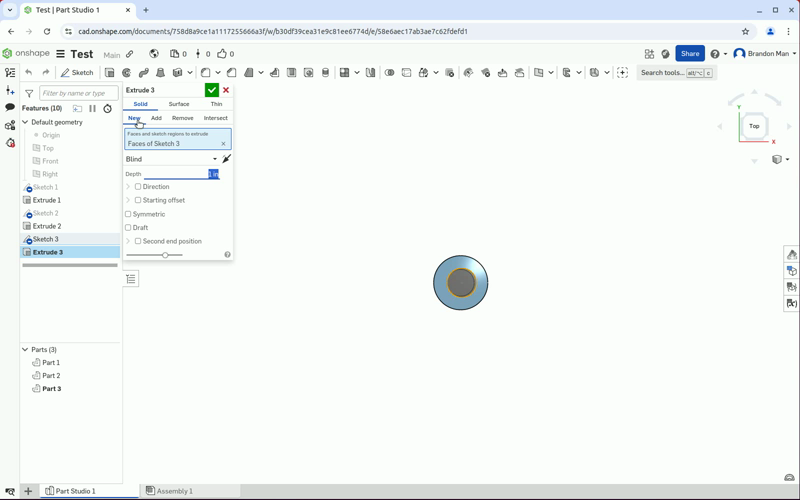
text(-4.092)
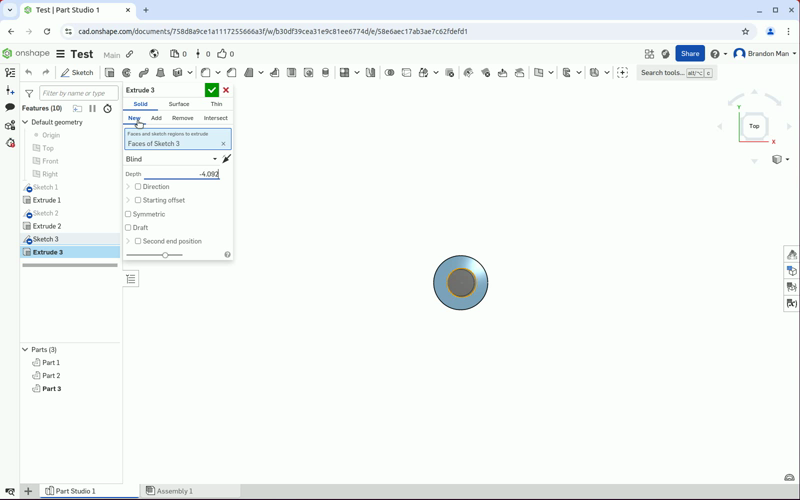
key(enter)
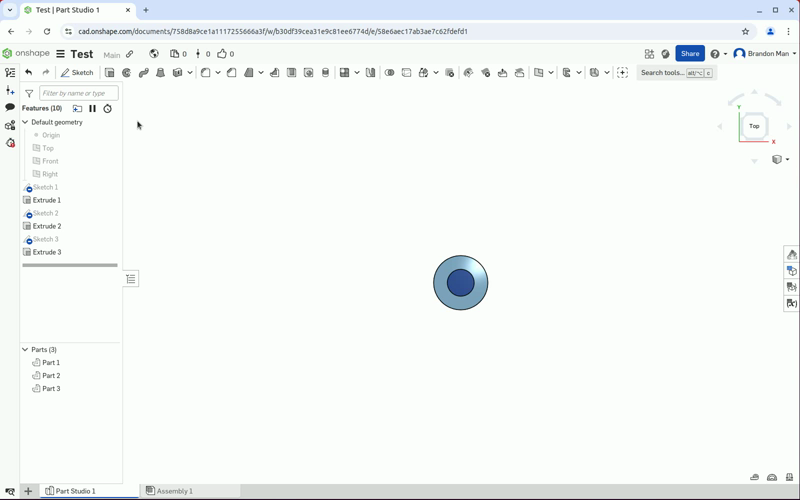
key(shift+h)
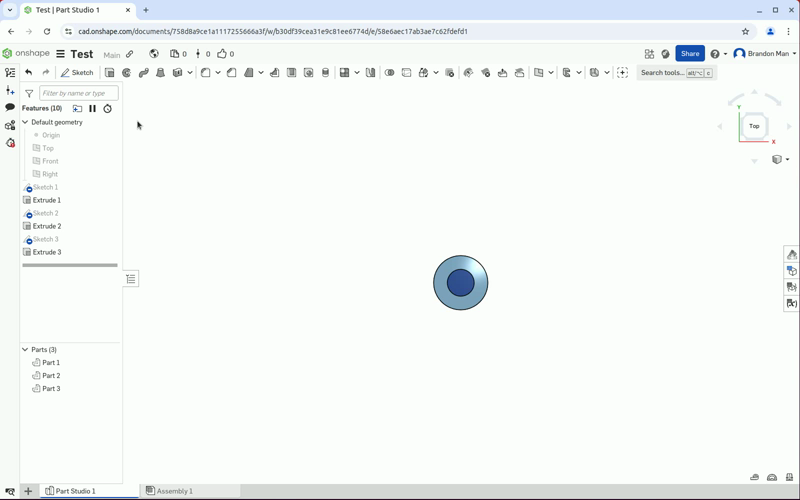
key(shift+h)
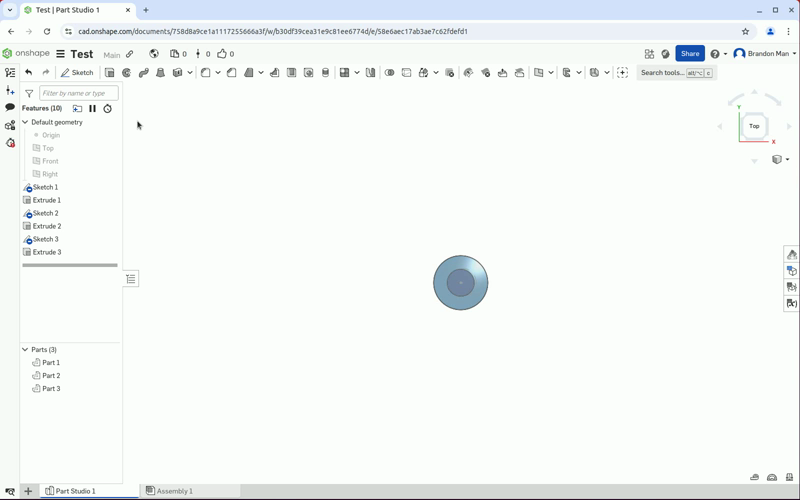
key(shift+7)
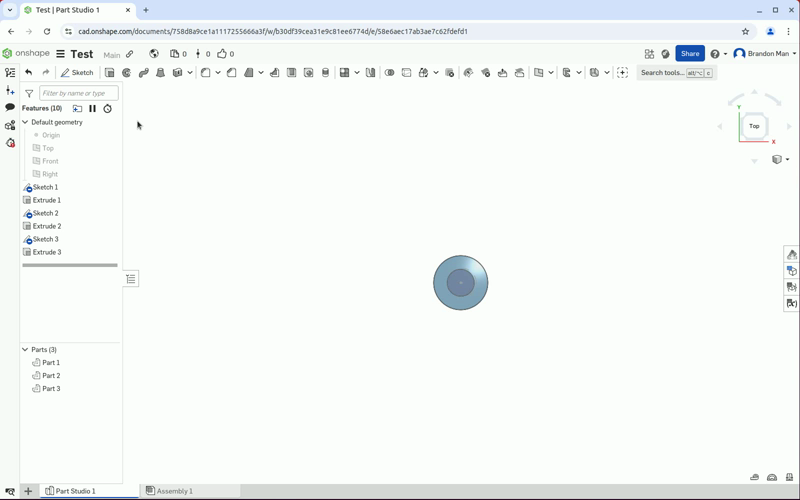
key(up, 3)
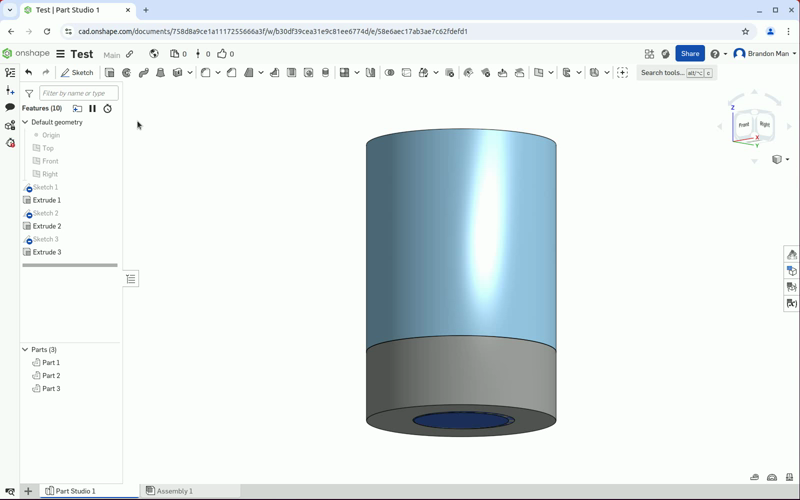
key(left, 3)
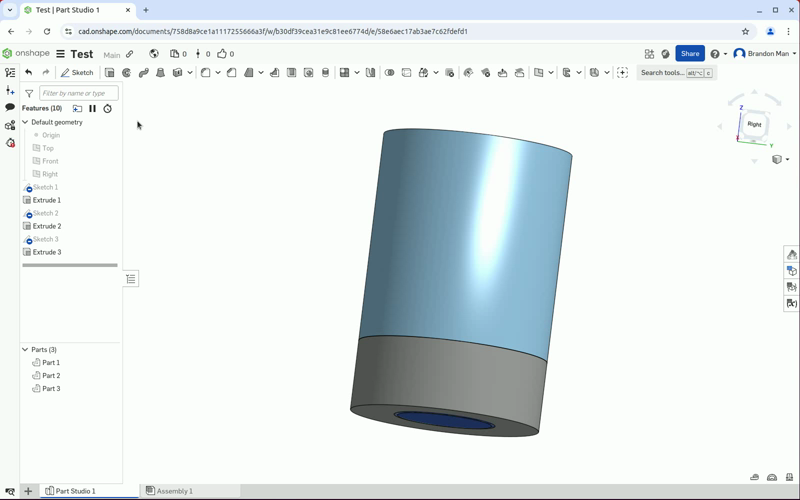
key(right, 3)
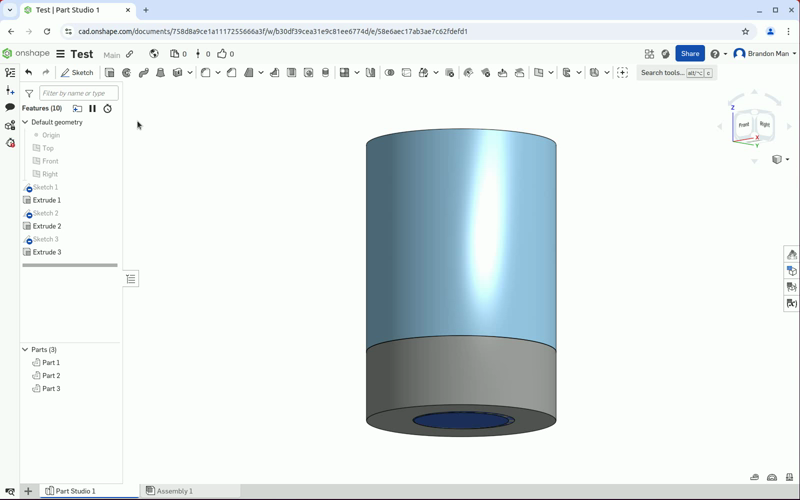
key(down, 3)
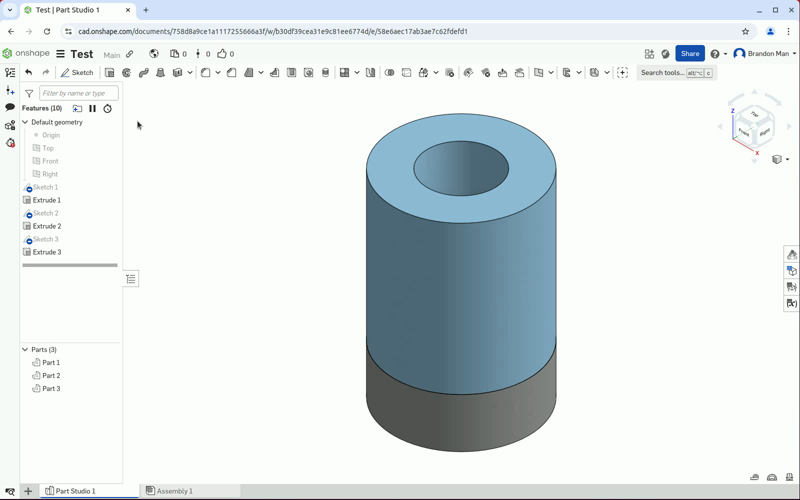
mouse_move(73, 189)
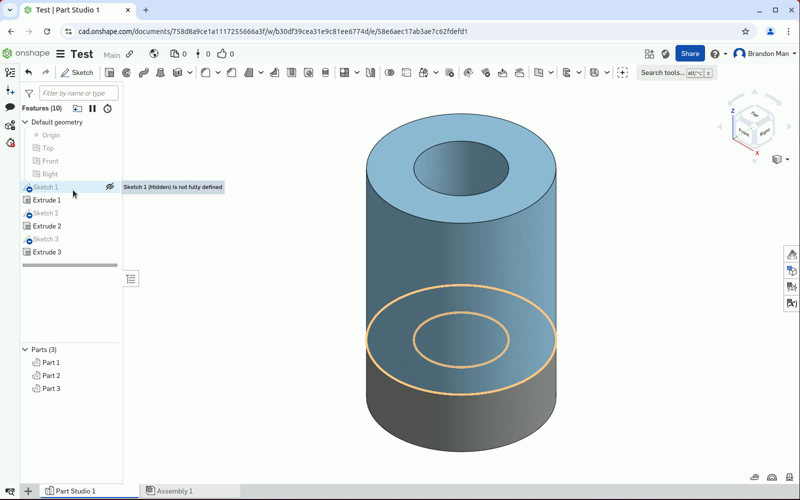
click(73, 189)